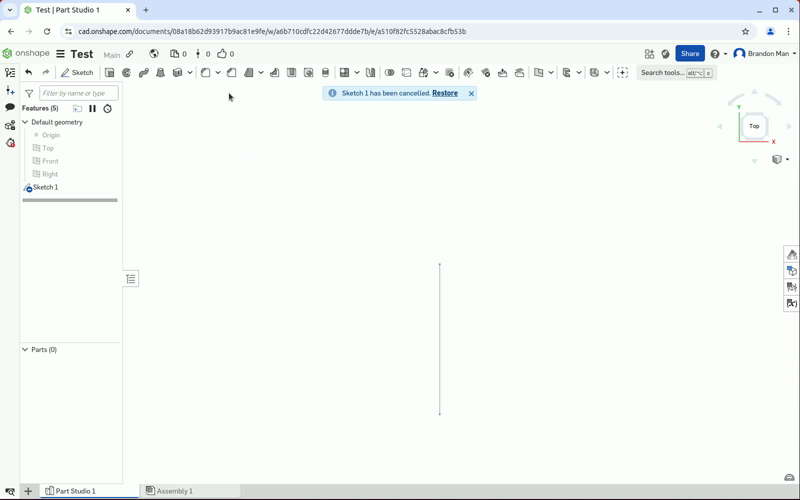
key(shift+h)
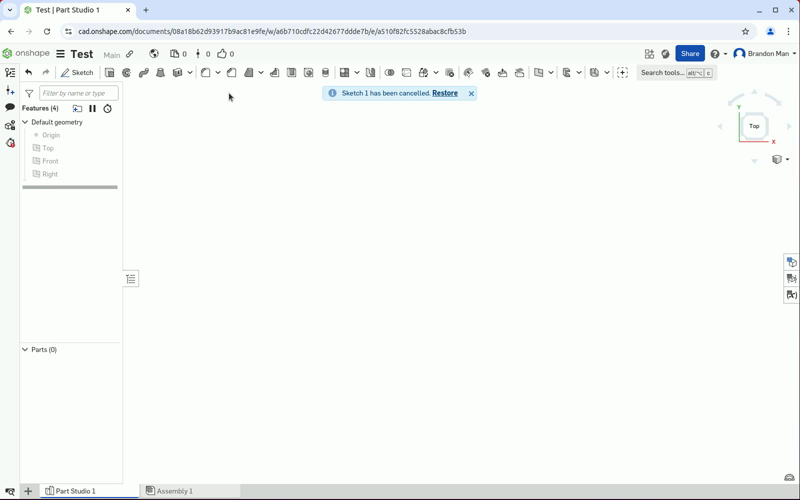
mouse_move(73, 352)
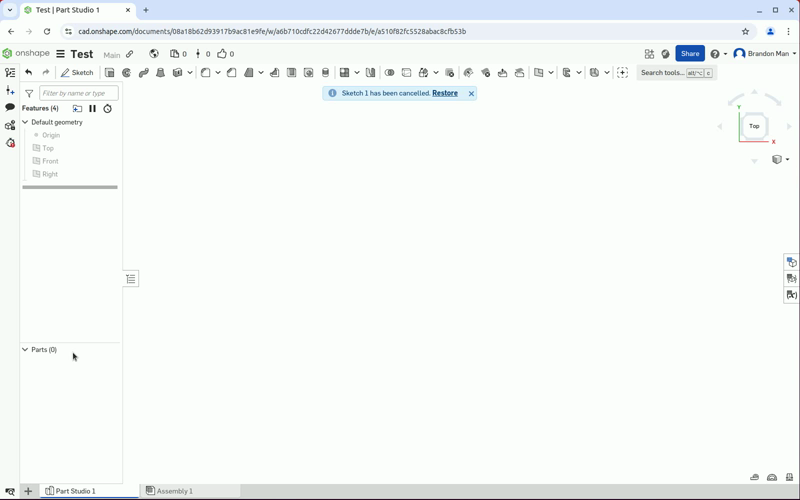
key(y)
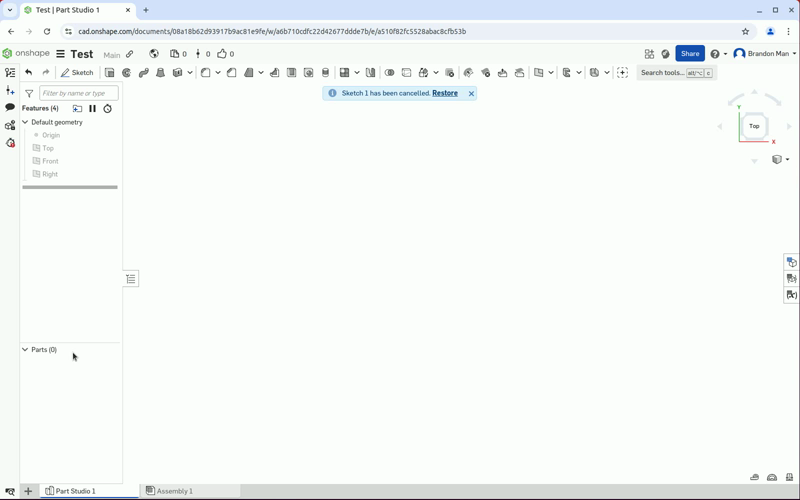
key(shift+p)
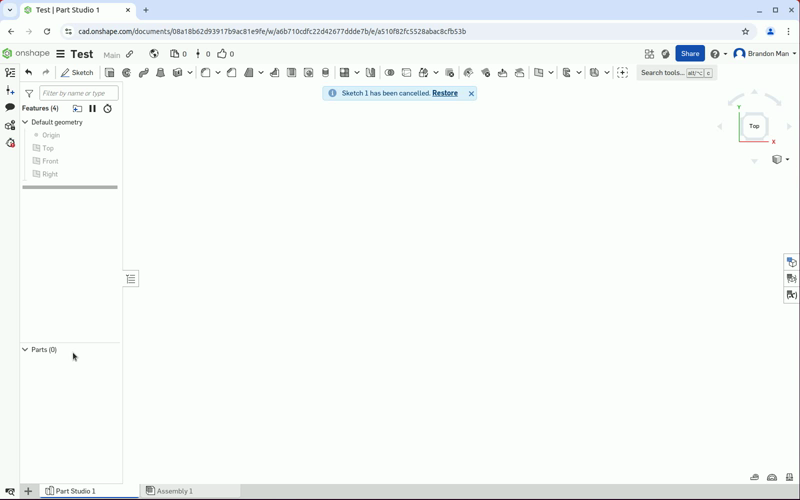
key(space)
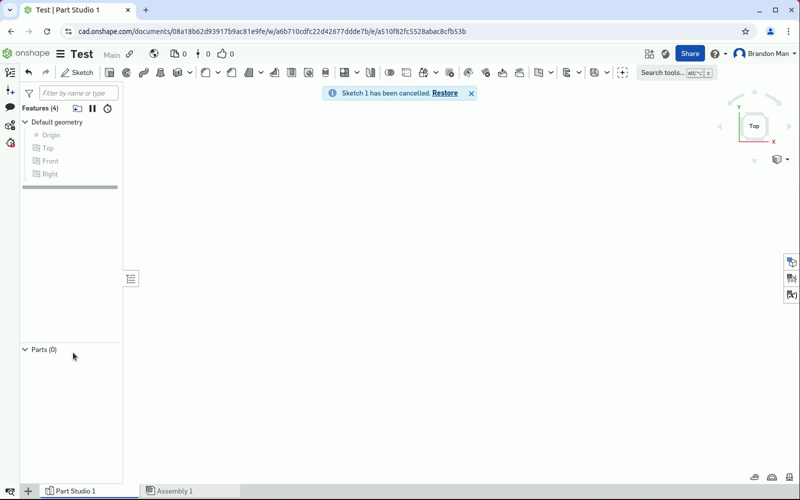
key_down(shift)
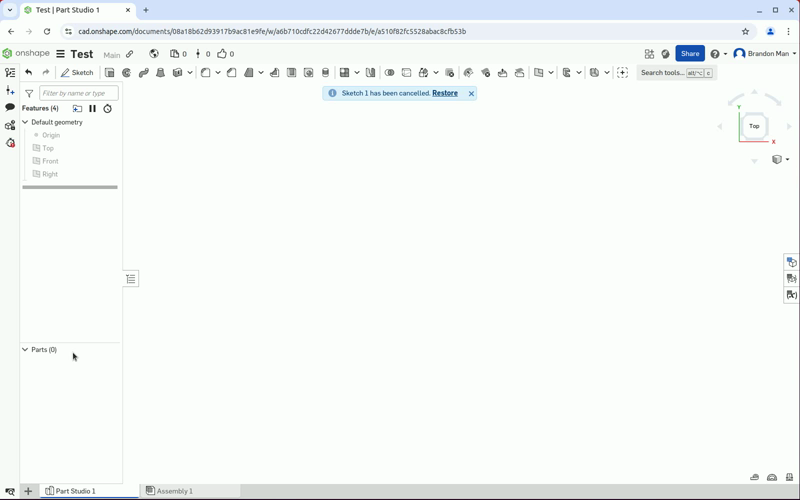
key(up)
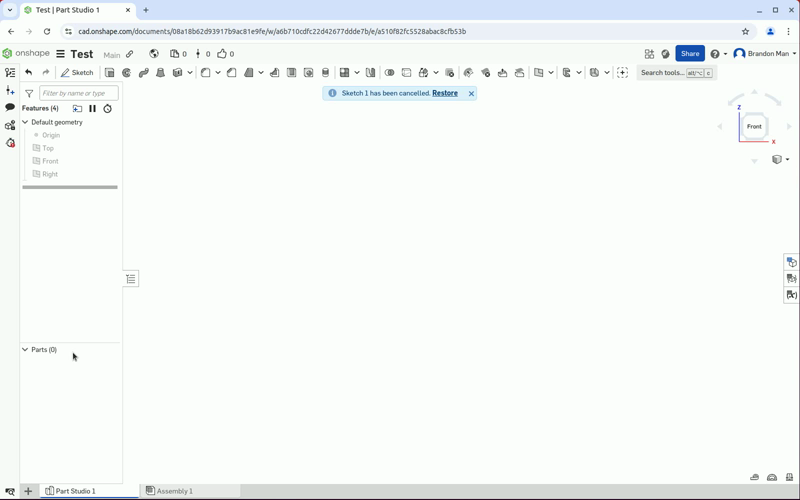
key_up(shift)
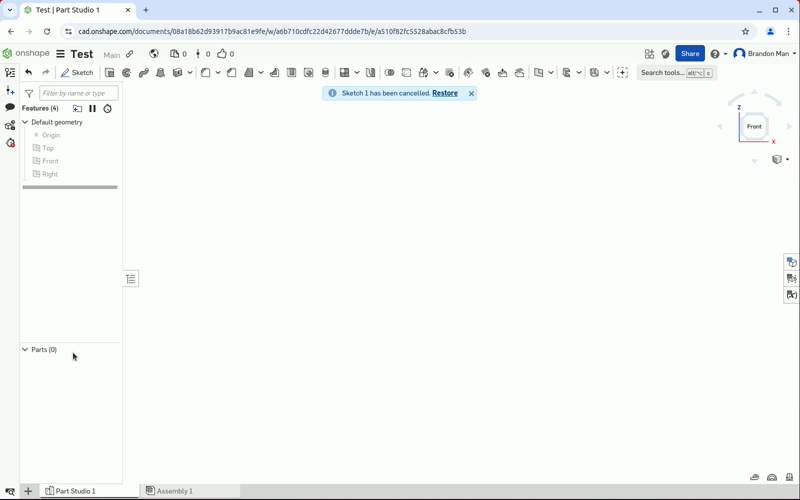
mouse_move(73, 352)
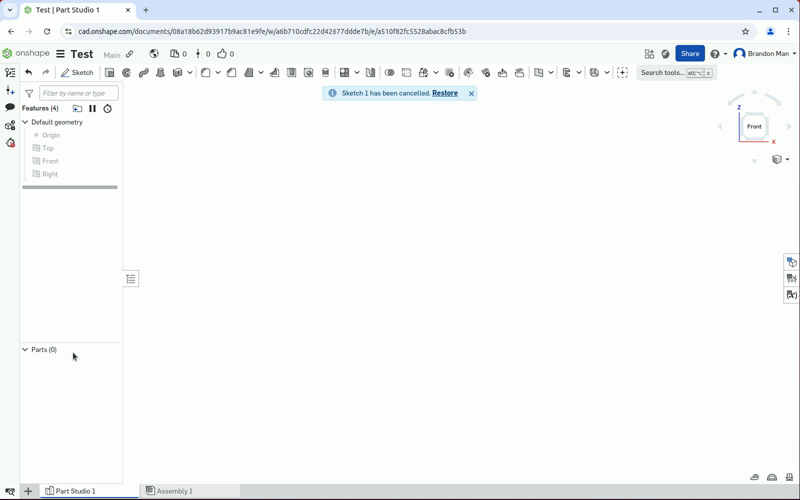
key(shift+y)
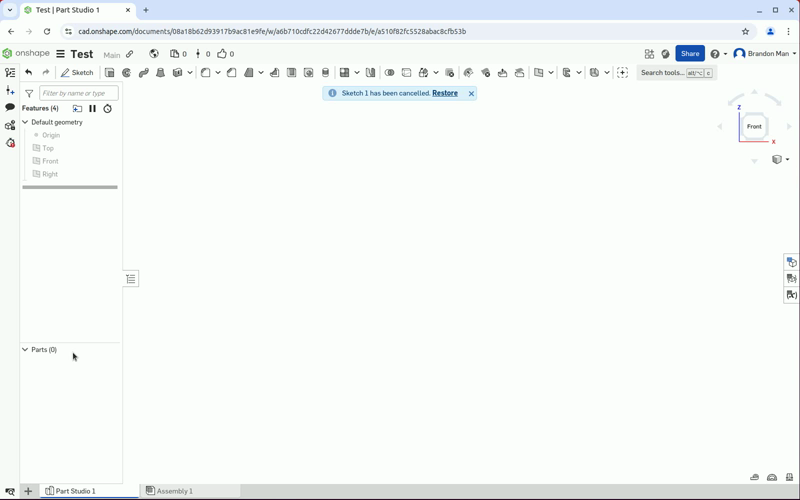
key(shift+s)
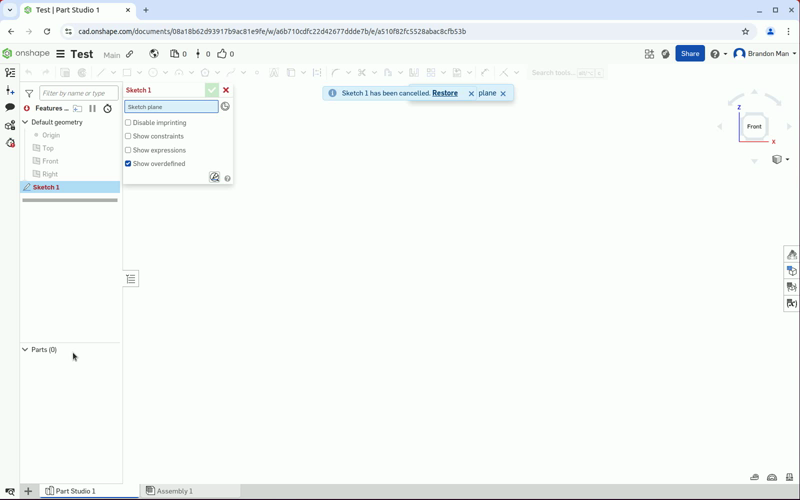
mouse_move(73, 163)
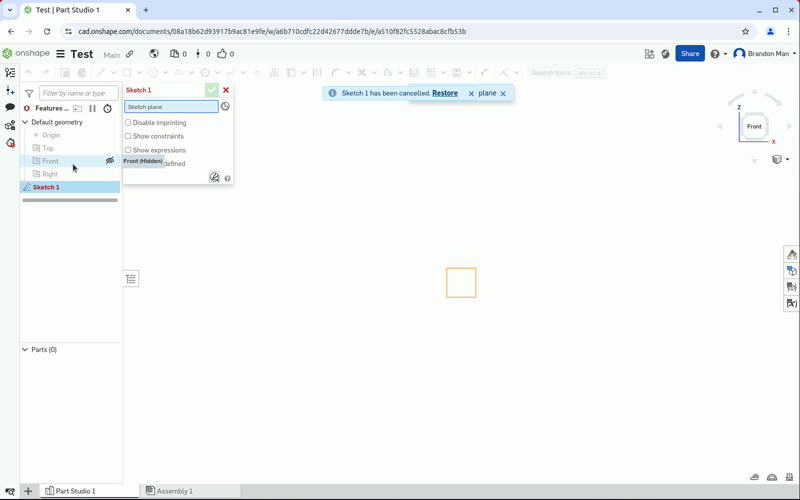
click(73, 163)
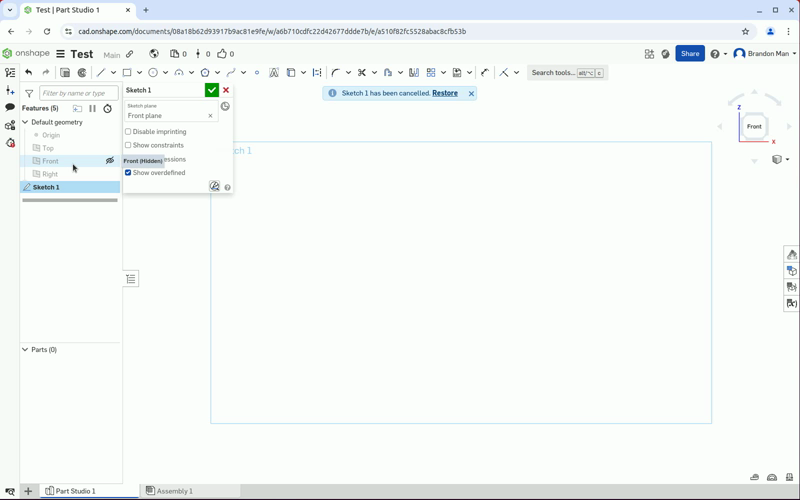
mouse_move(73, 352)
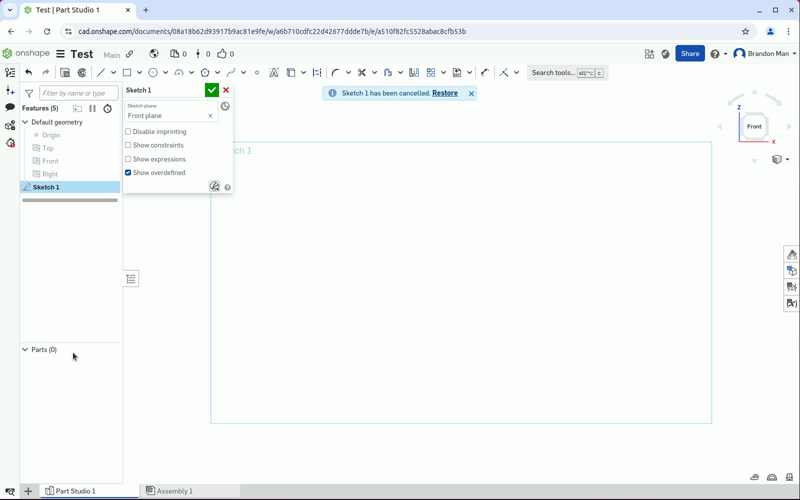
key(y)
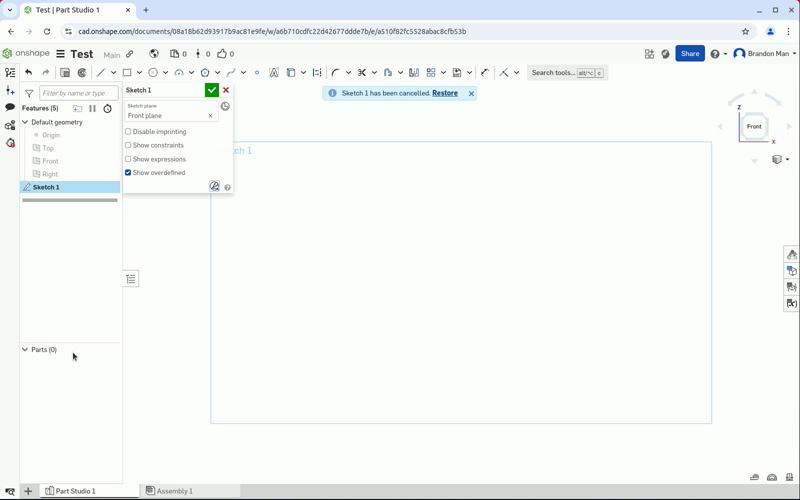
key(l)
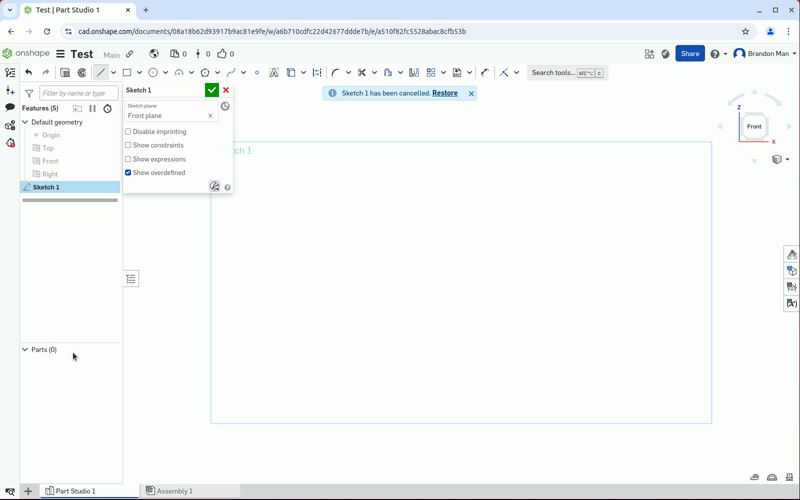
key_down(shift)
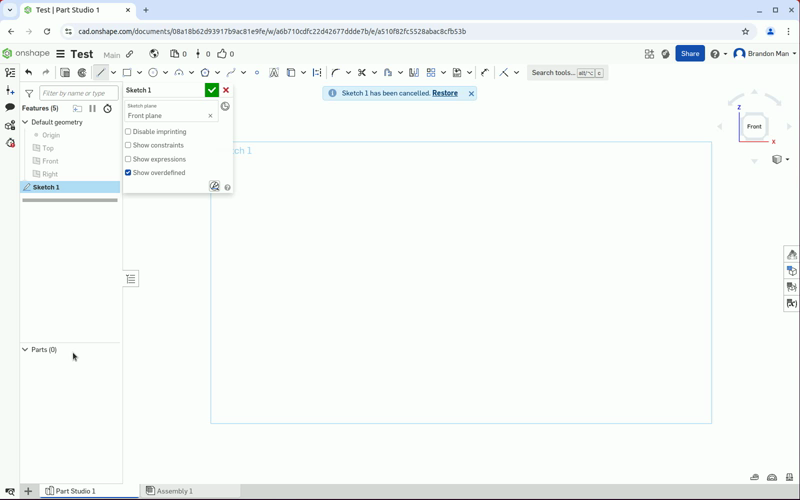
mouse_move(460, 282)
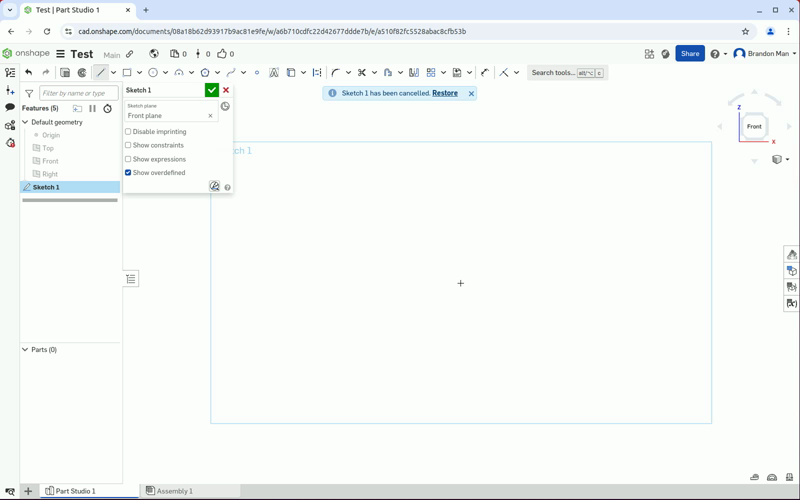
click(460, 282)
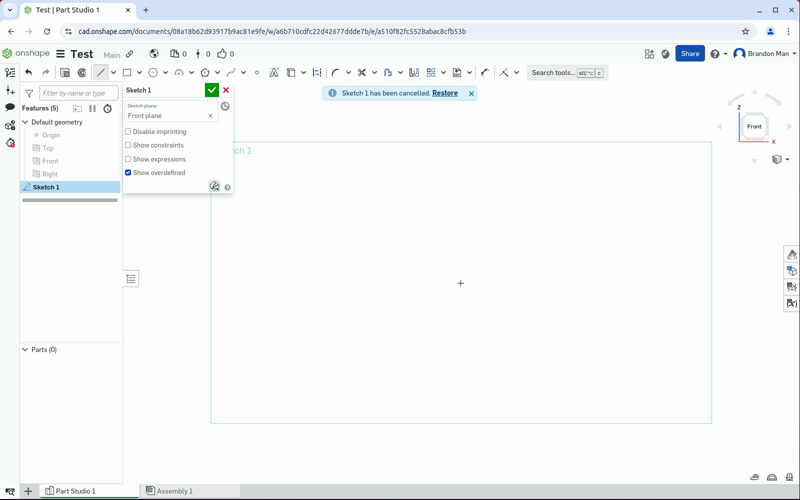
key_up(shift)
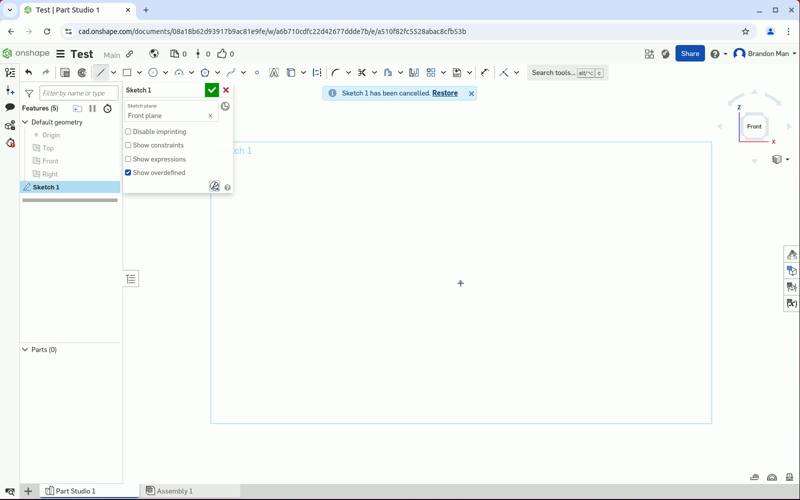
key_down(shift)
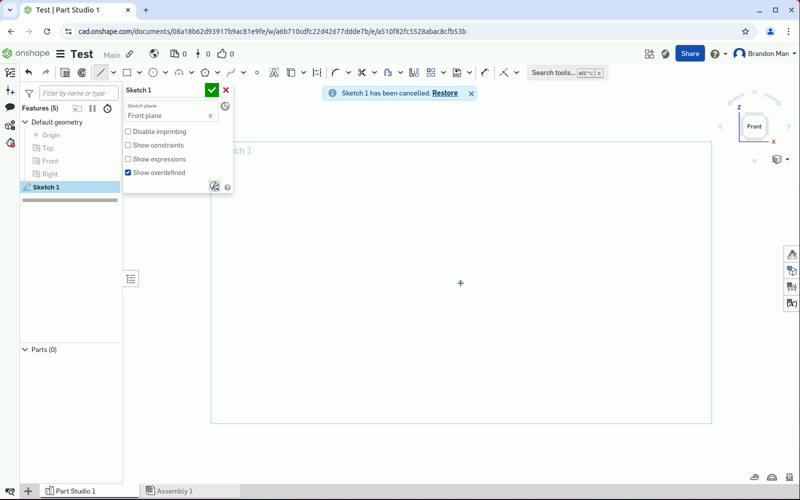
mouse_move(573, 282)
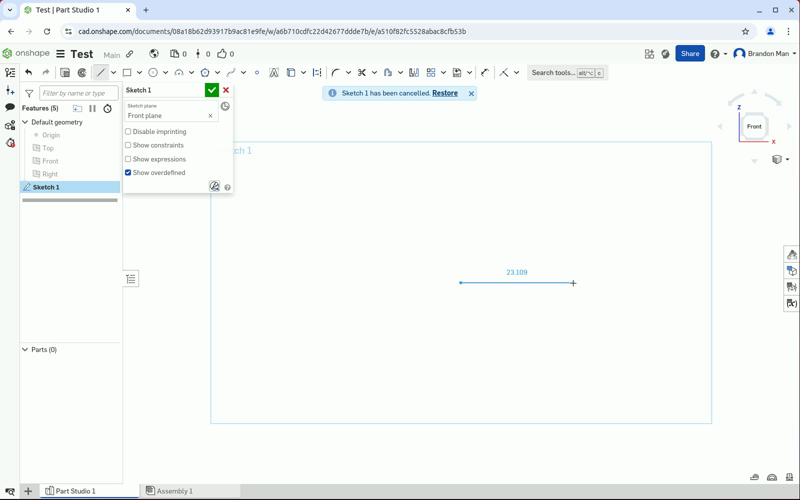
click(573, 282)
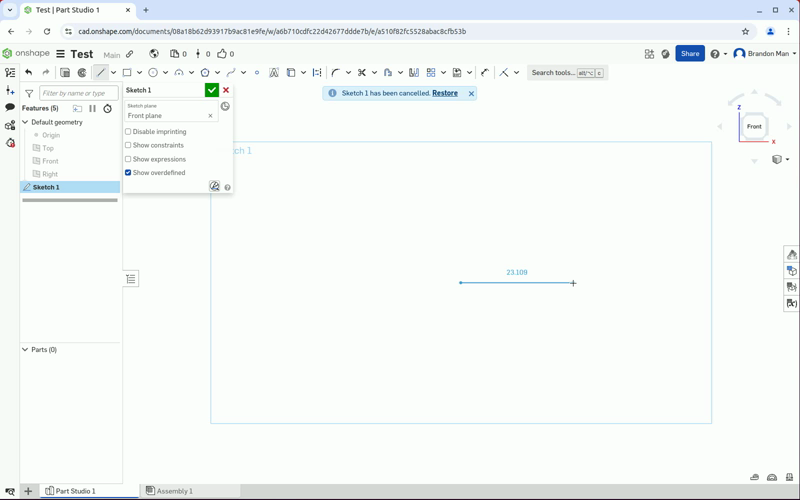
key_up(shift)
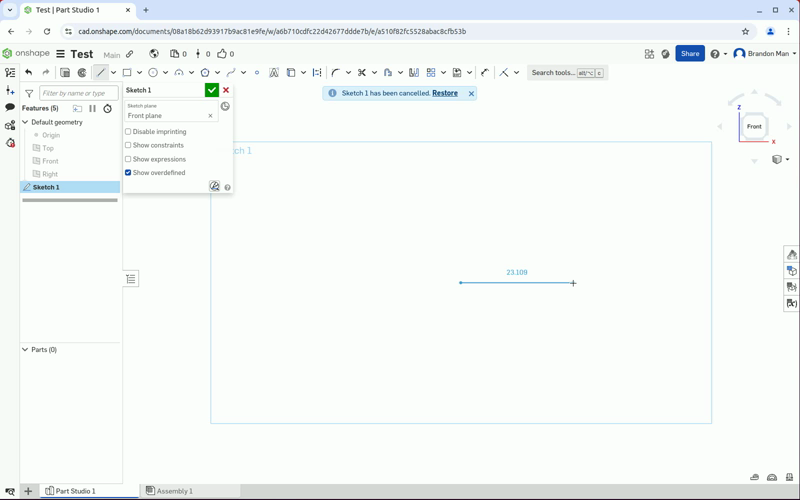
key_down(shift)
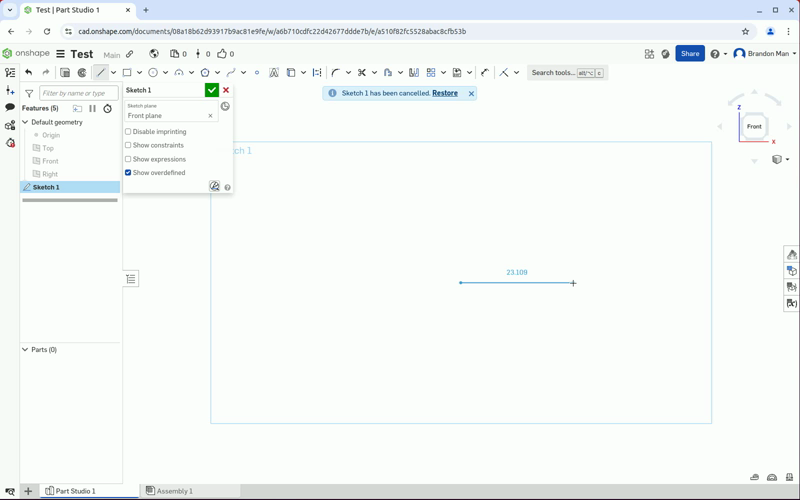
mouse_move(589, 282)
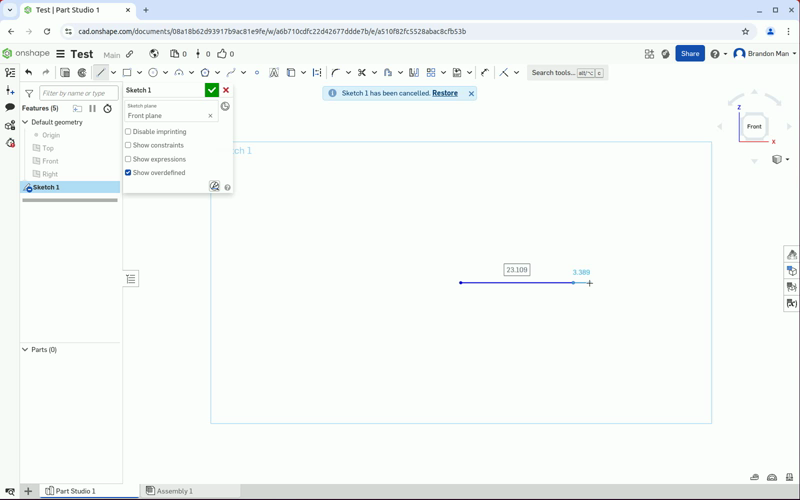
mouse_move(573, 235)
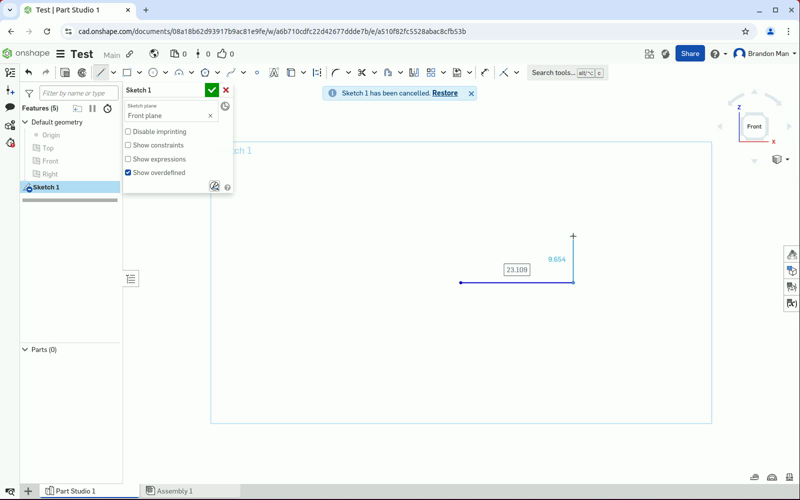
click(573, 235)
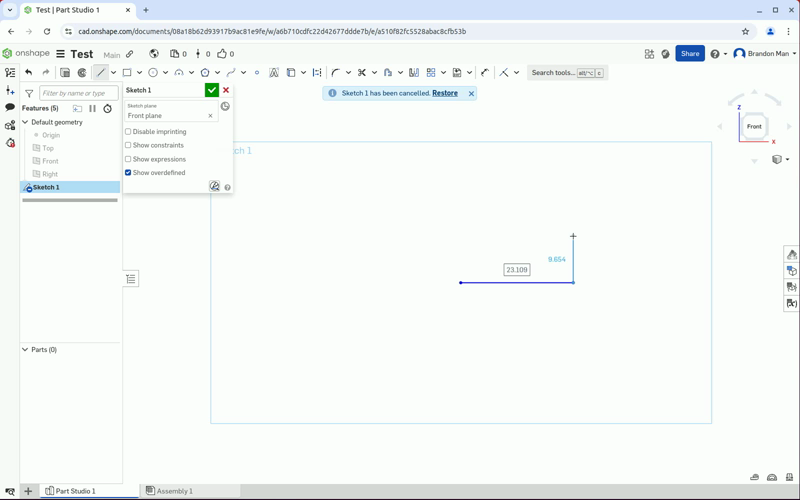
key_up(shift)
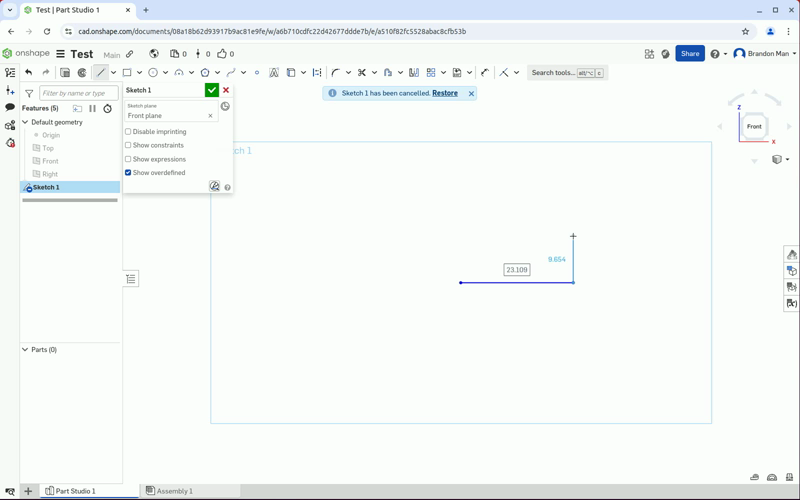
key_down(shift)
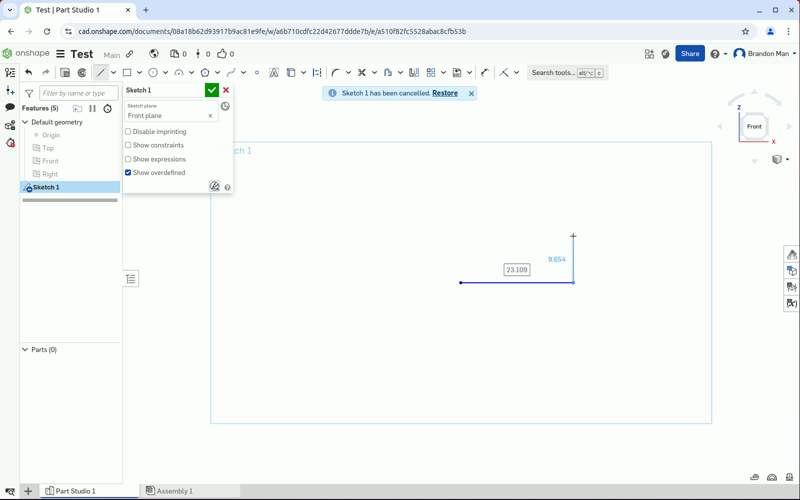
mouse_move(460, 235)
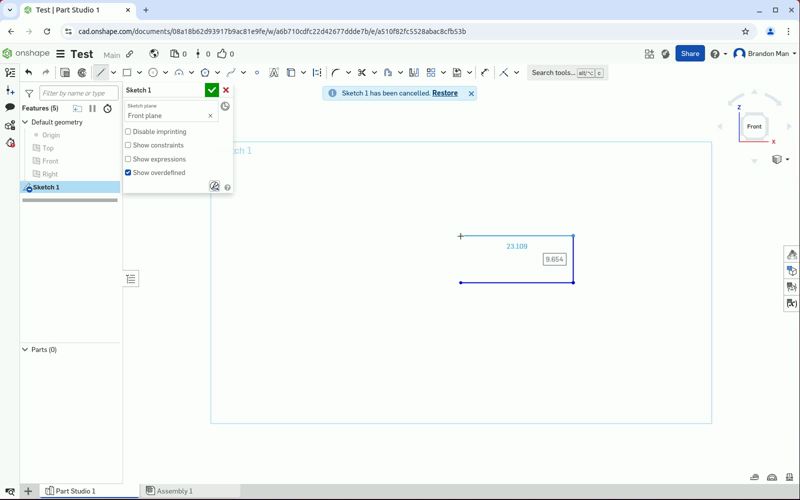
click(460, 235)
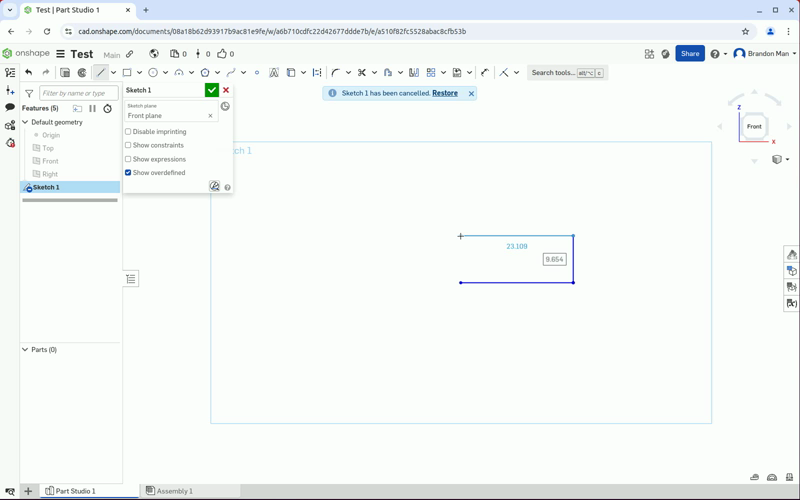
key_up(shift)
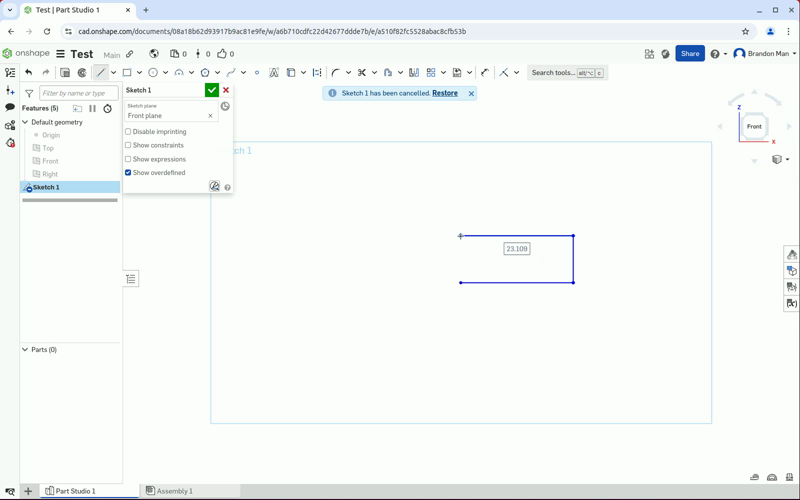
mouse_move(490, 235)
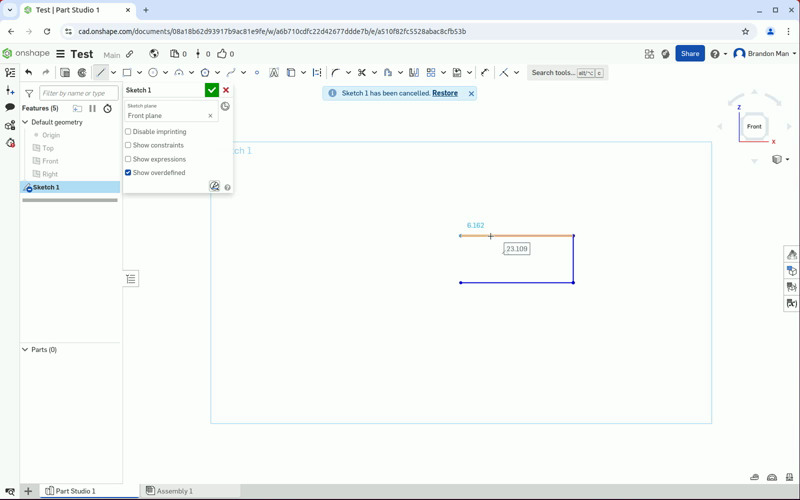
key_down(shift)
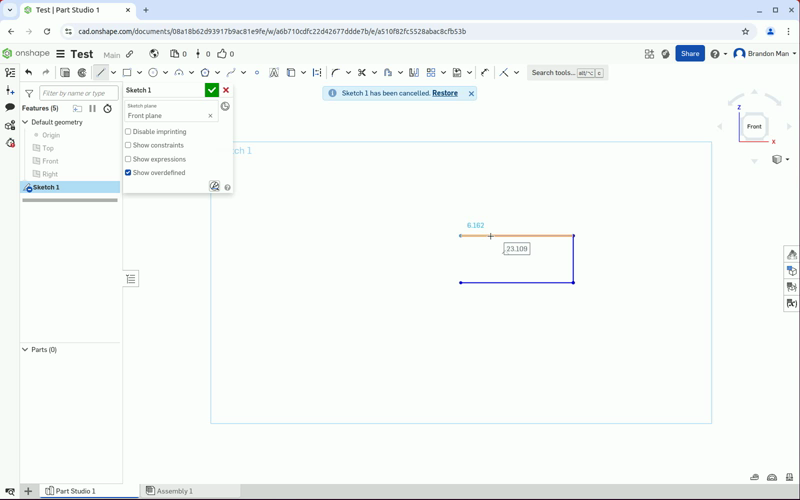
mouse_move(460, 282)
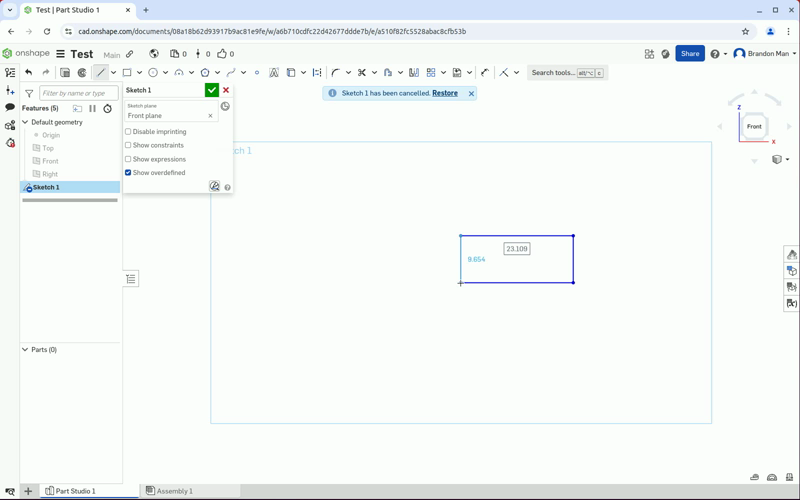
key_up(shift)
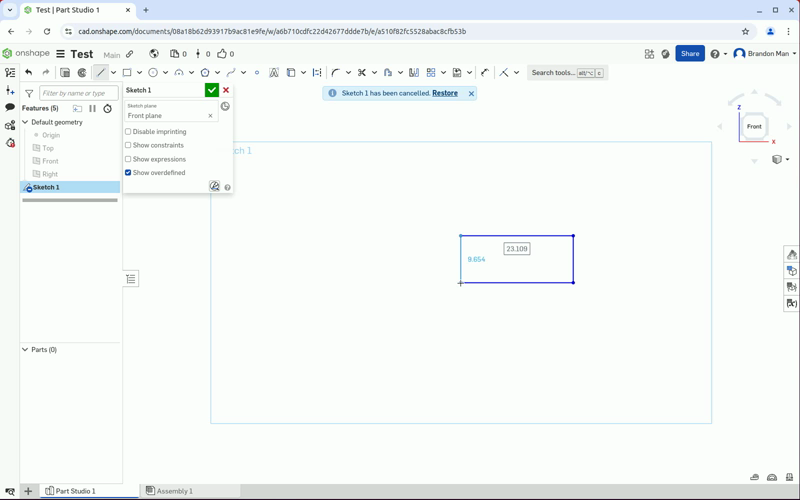
click(460, 282)
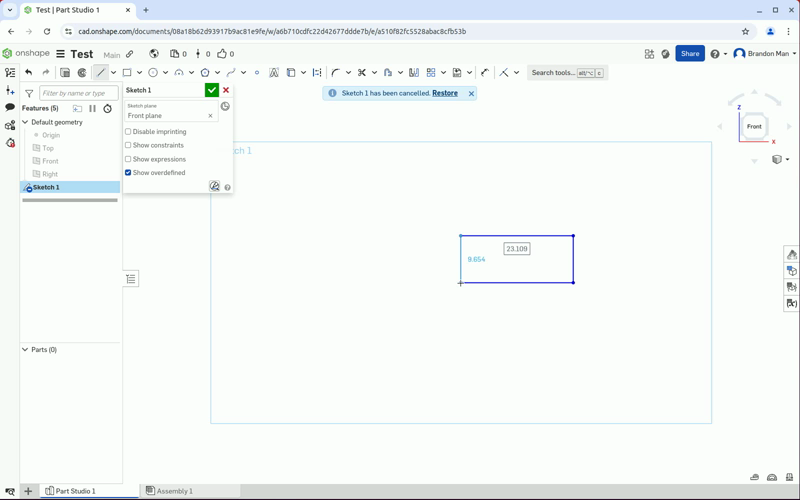
key(esc)
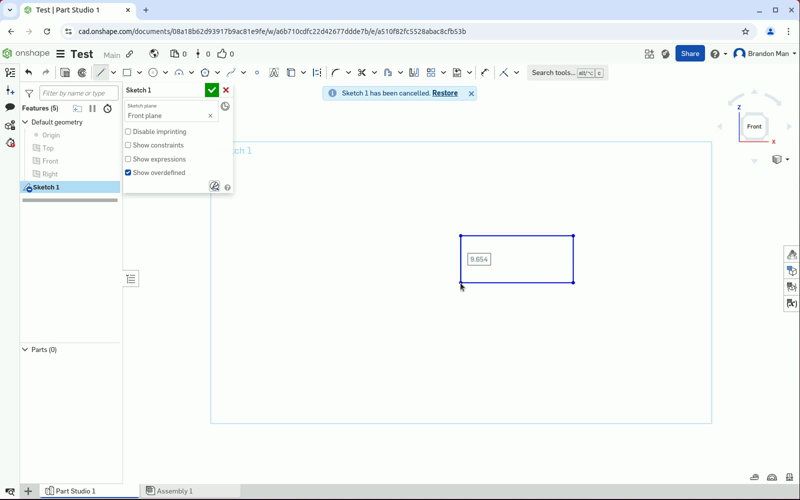
mouse_move(547, 256)
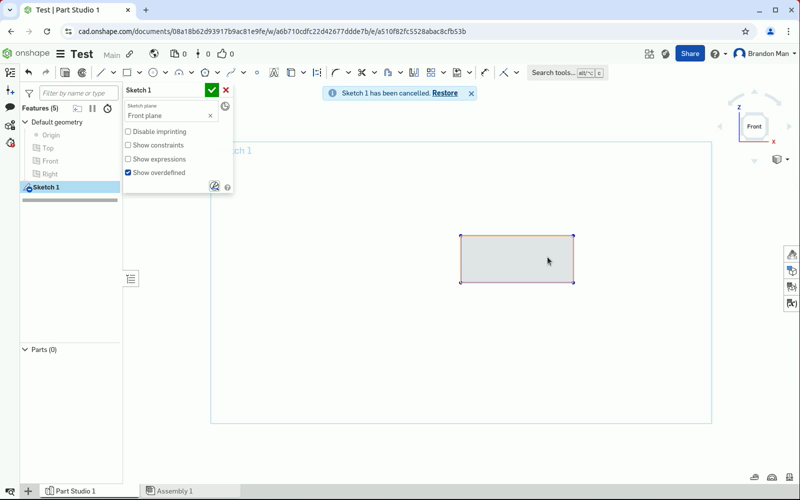
click(547, 256)
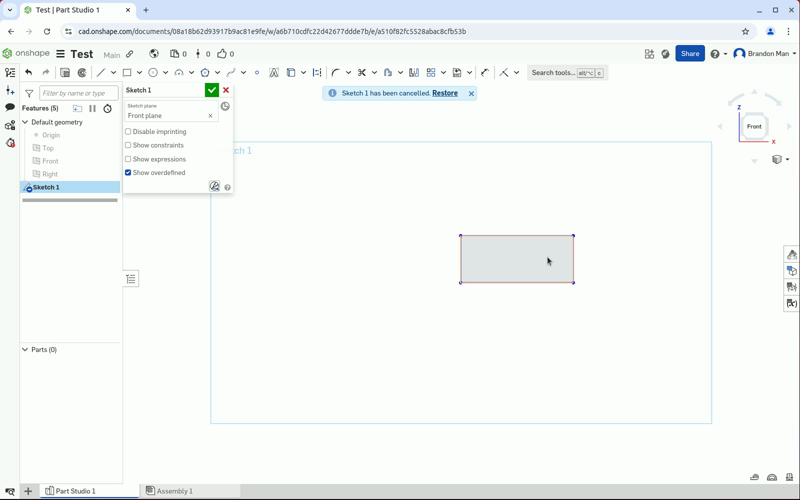
mouse_move(73, 352)
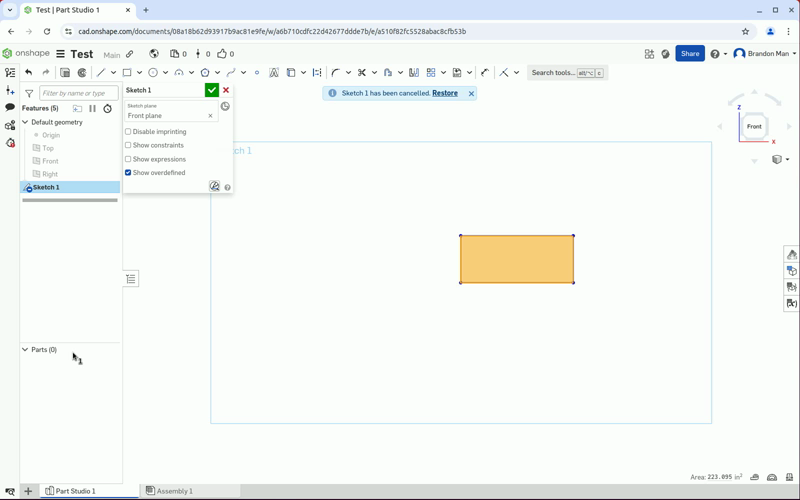
key(shift+y)
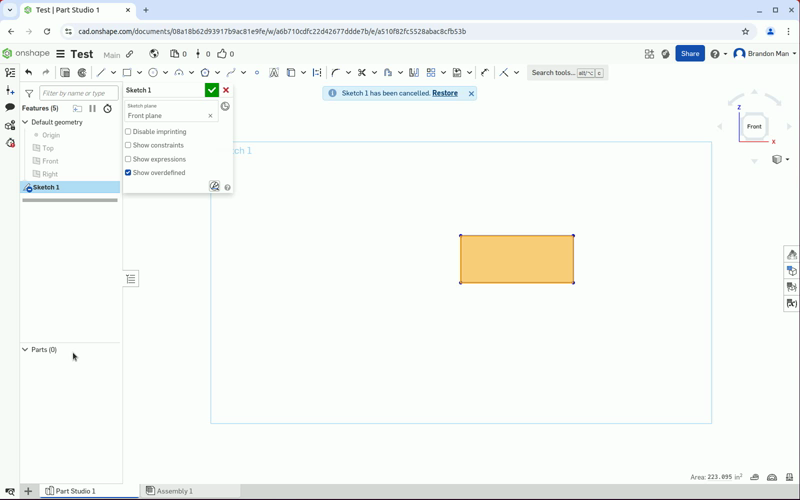
key(shift+e)
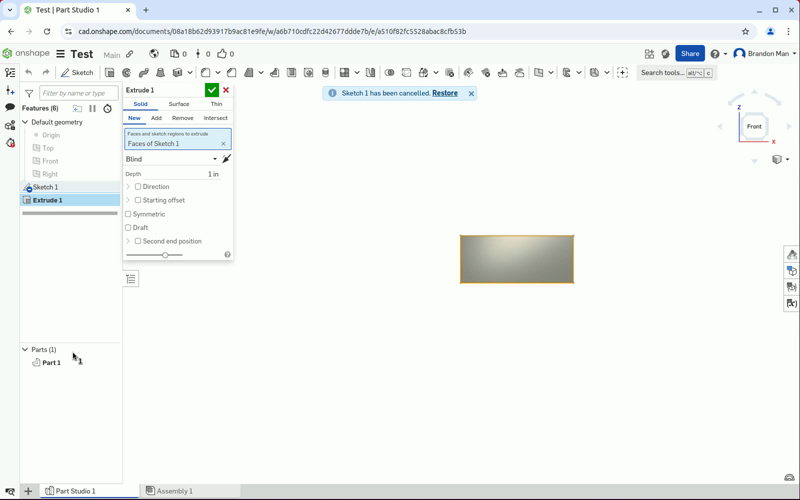
mouse_move(143, 106)
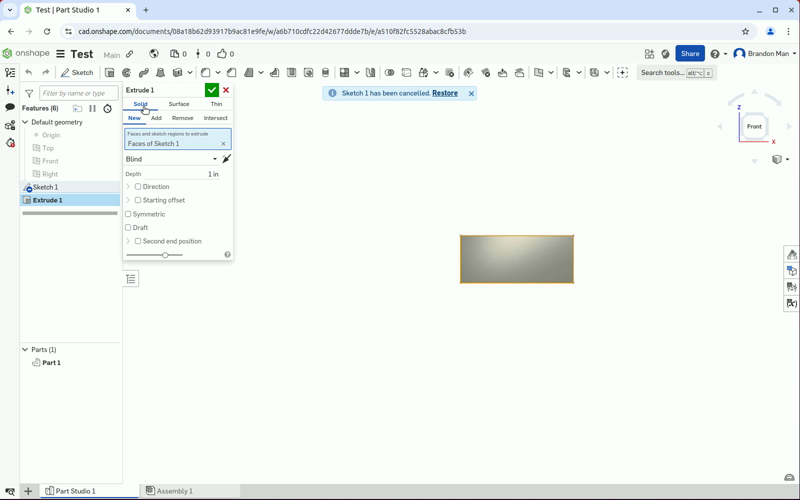
click(143, 106)
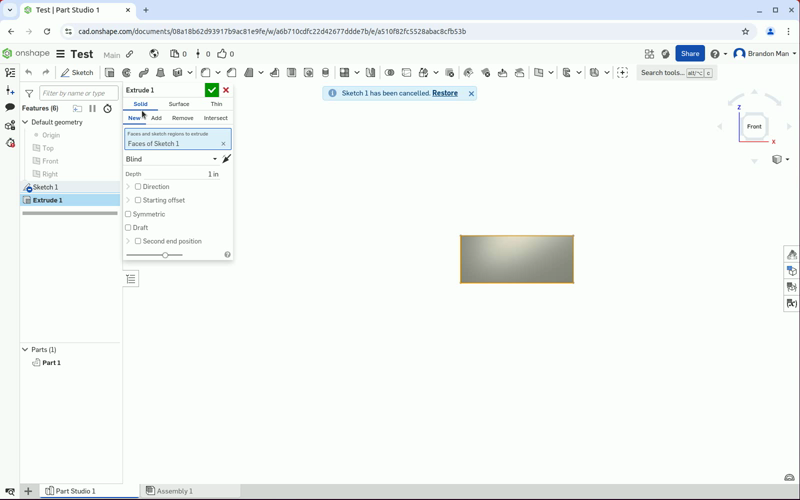
mouse_move(137, 120)
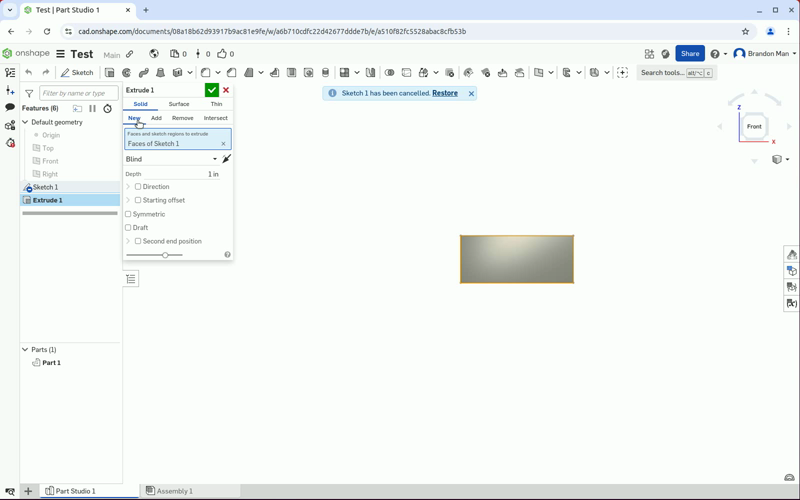
click(137, 120)
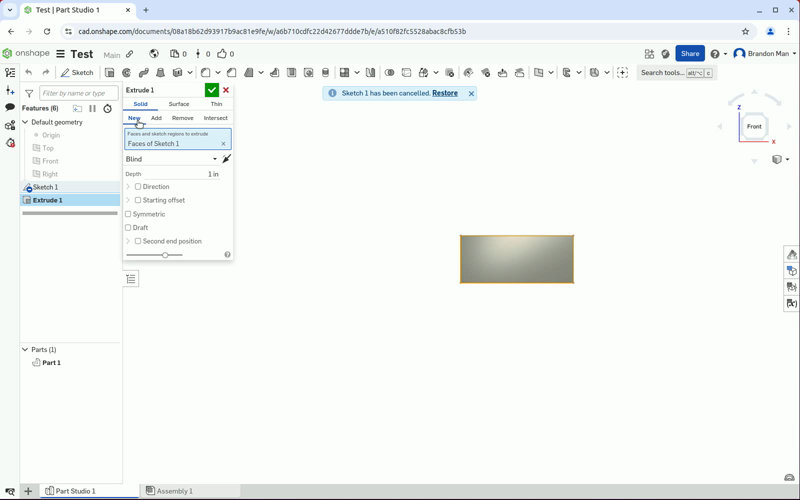
key(tab, 4)
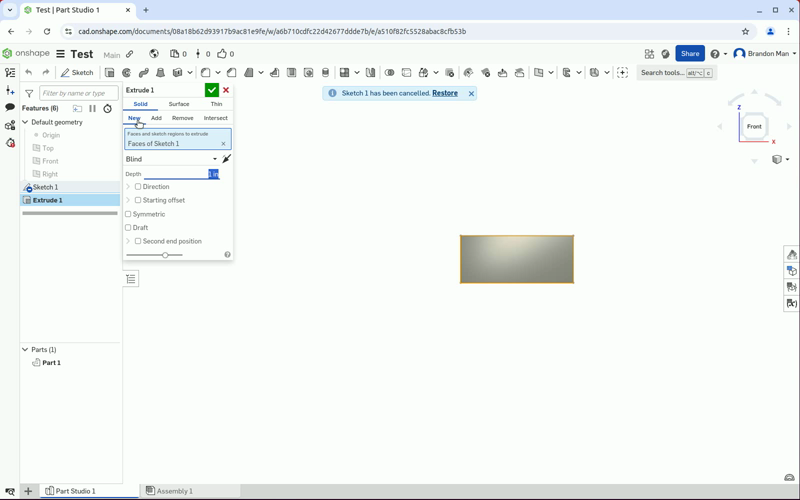
text(1.685)
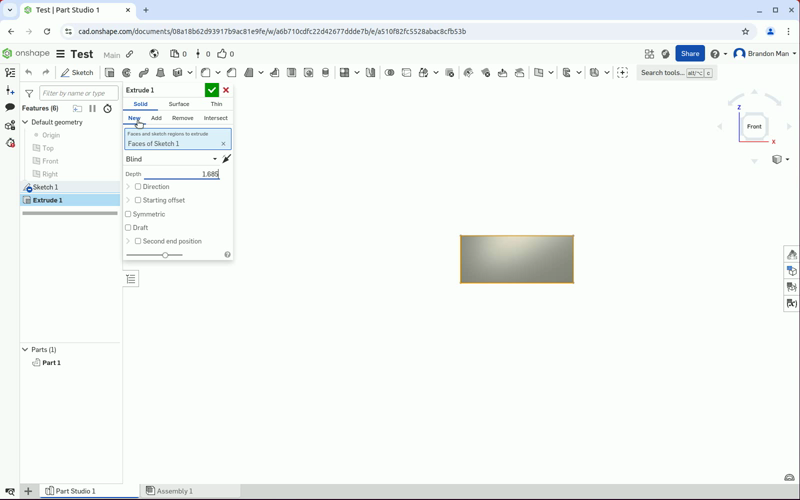
key(enter)
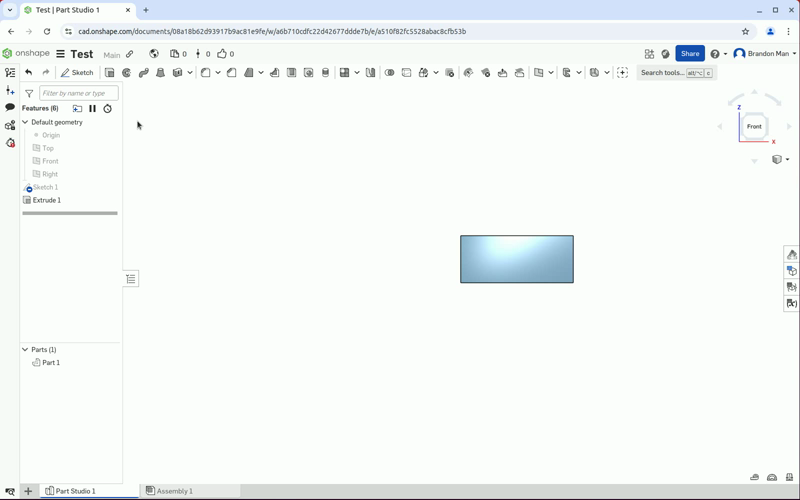
key(shift+h)
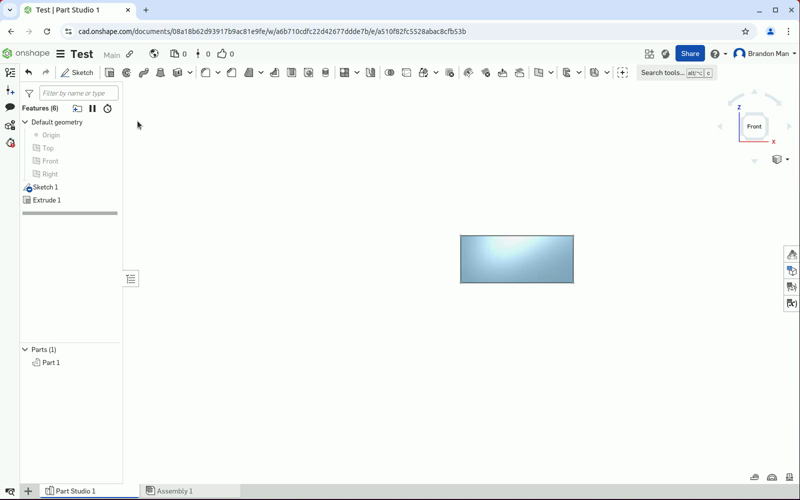
key(shift+h)
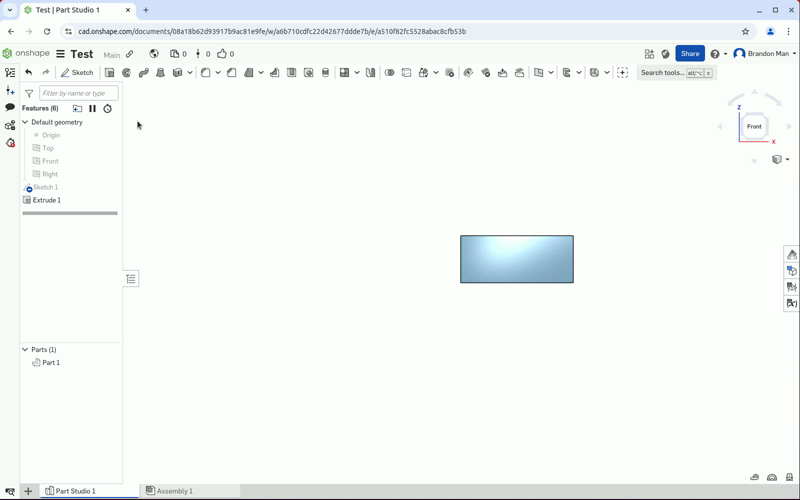
mouse_move(73, 189)
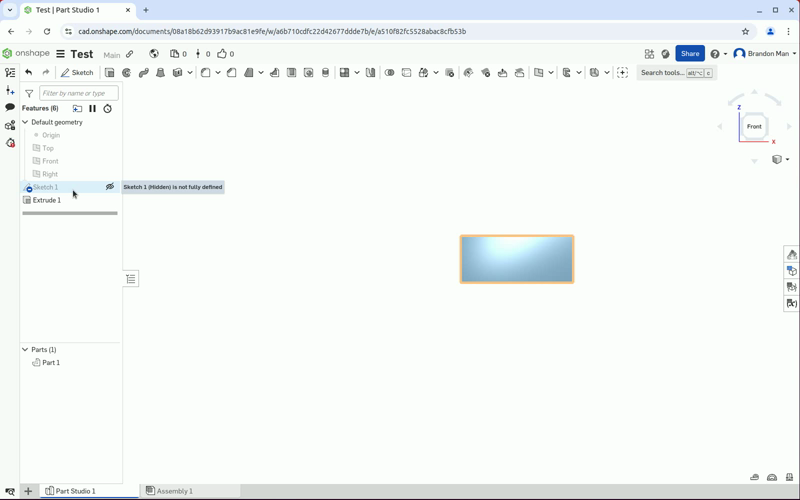
click(73, 189)
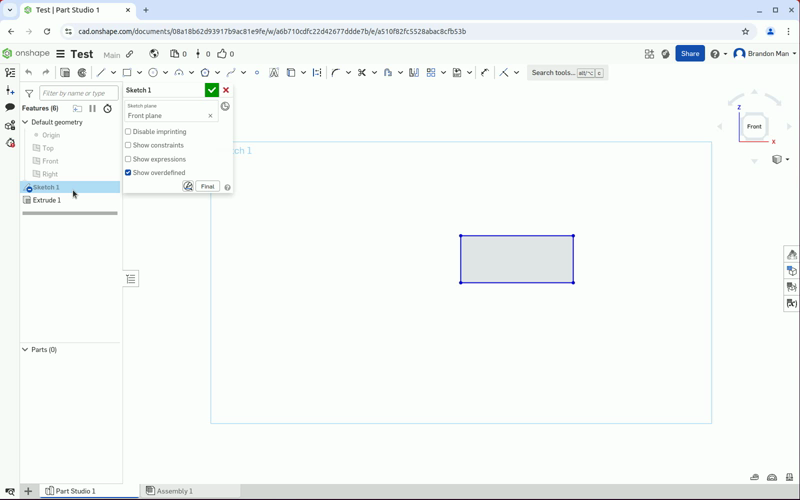
mouse_move(229, 92)
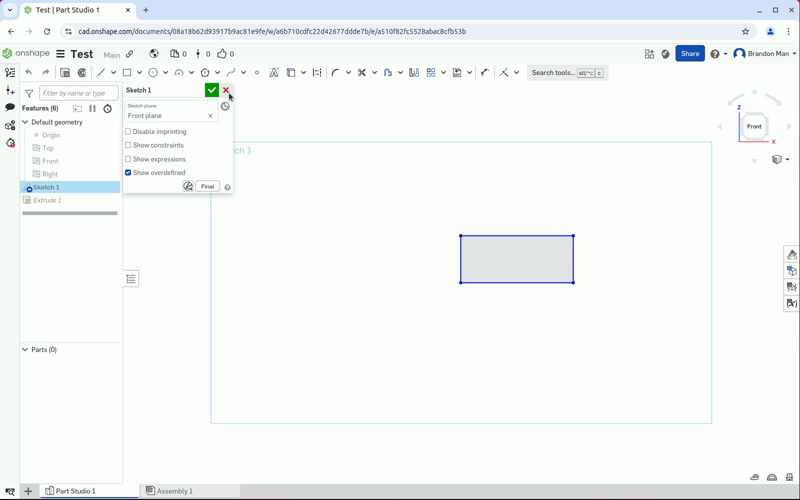
click(229, 92)
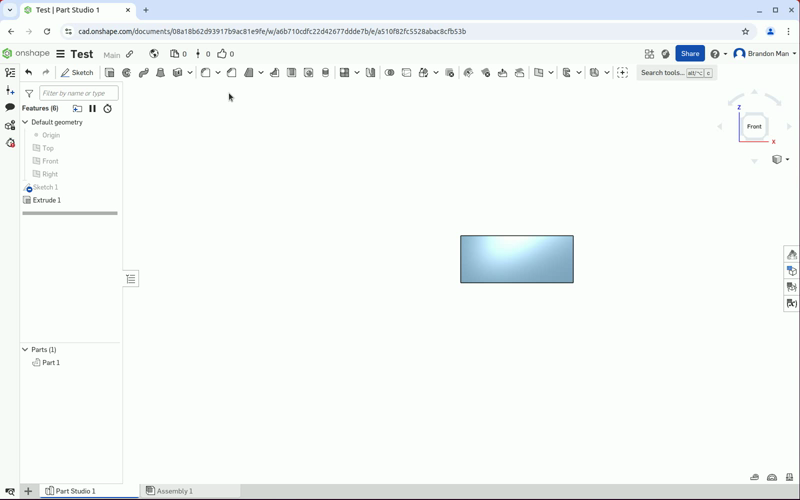
mouse_move(541, 75)
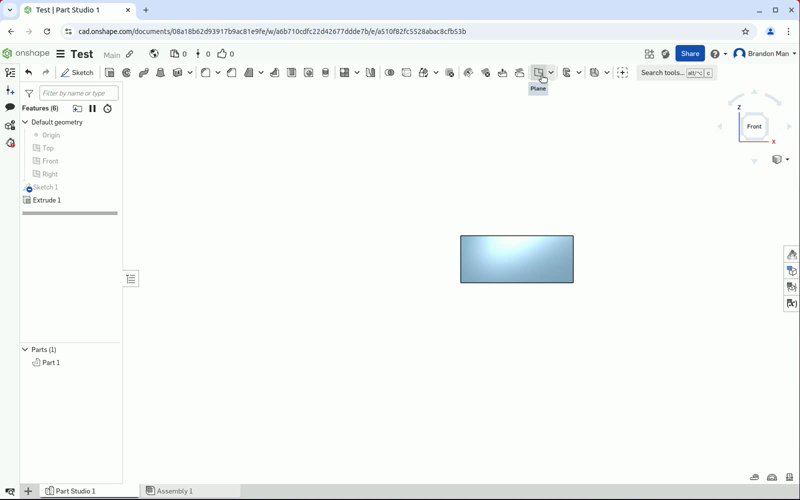
click(541, 75)
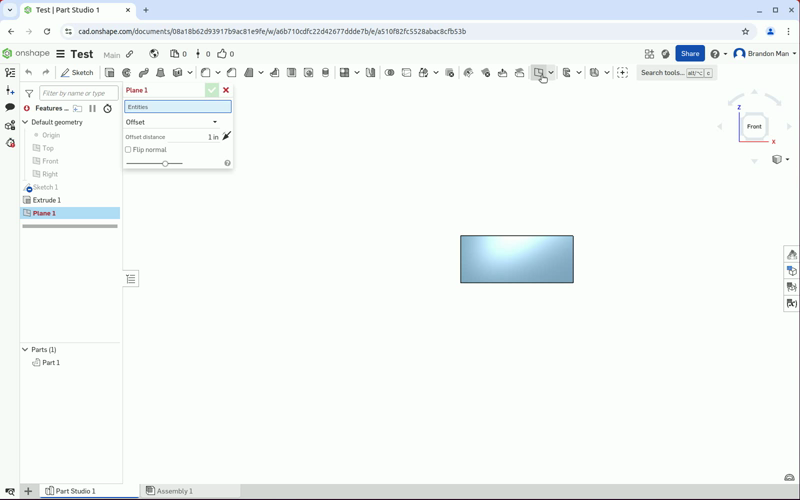
mouse_move(73, 163)
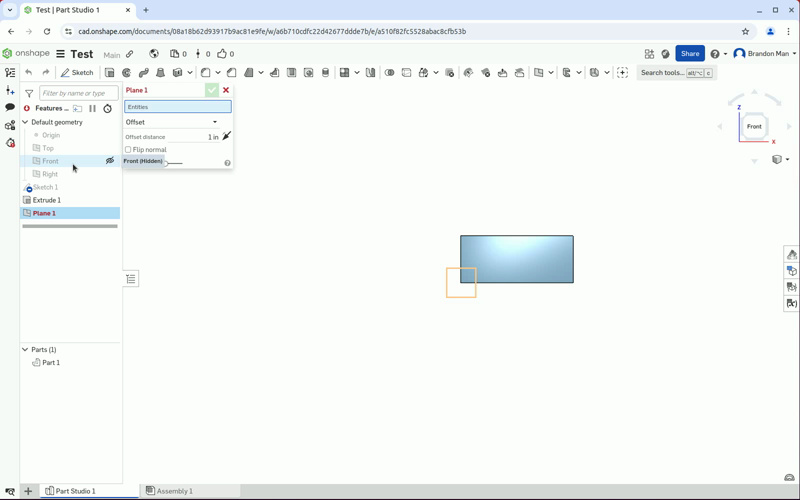
click(73, 163)
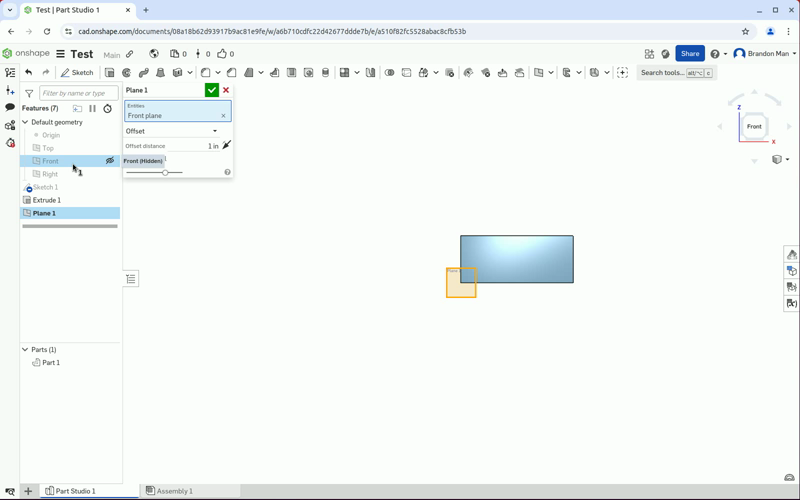
key(tab, 2)
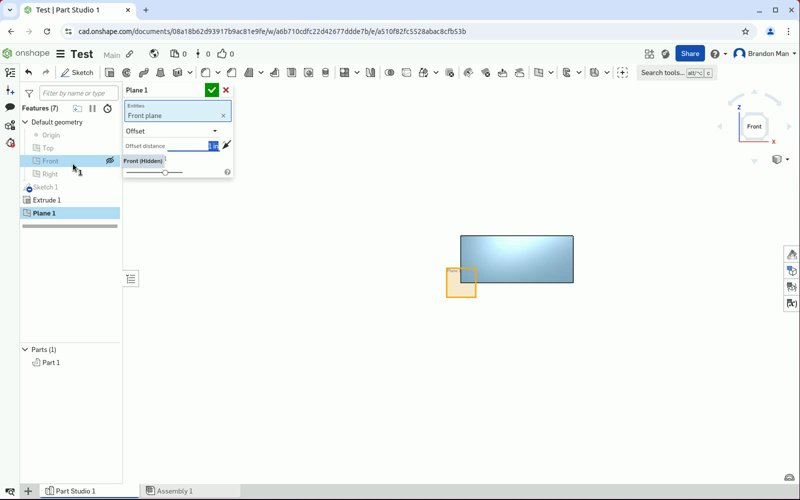
text(1.695)
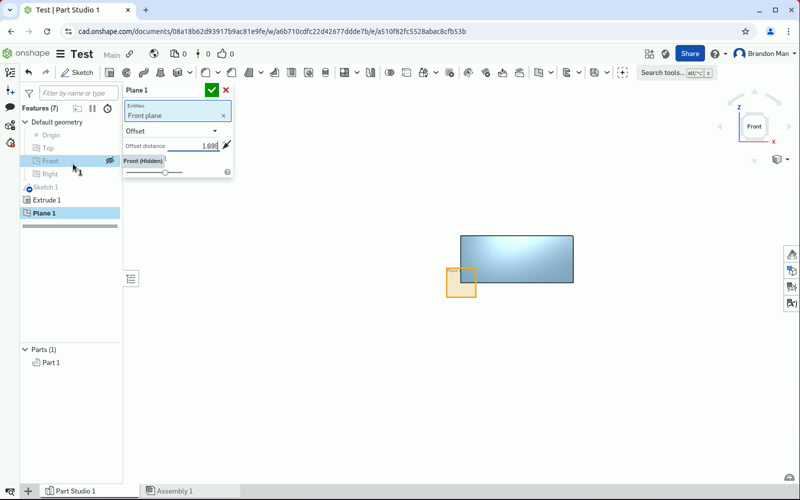
key(enter, 2)
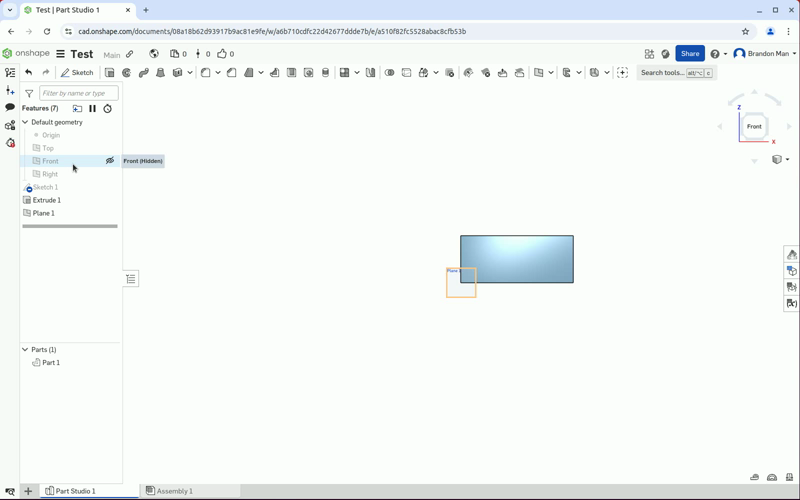
key(shift+s)
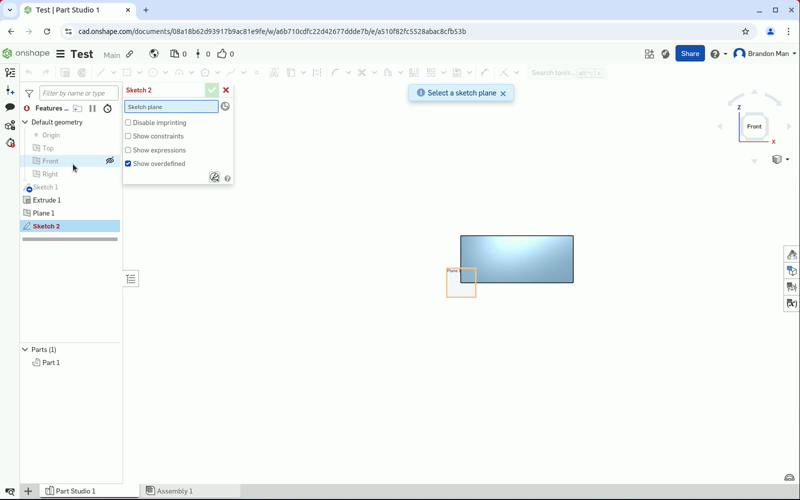
mouse_move(73, 215)
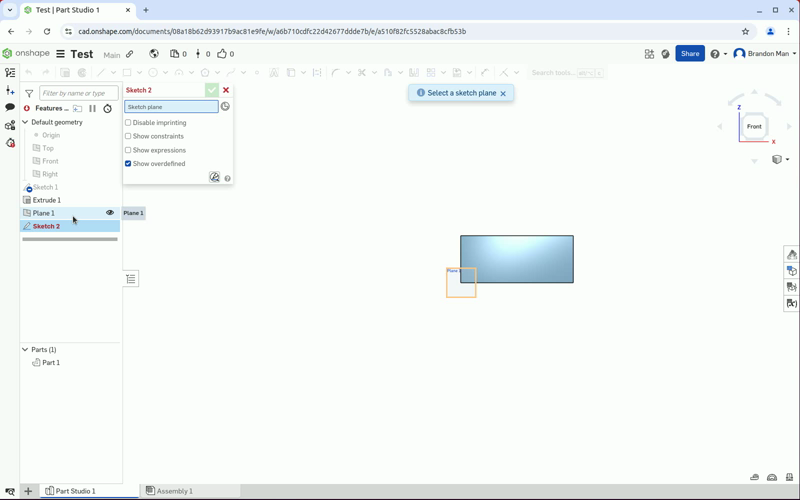
click(73, 215)
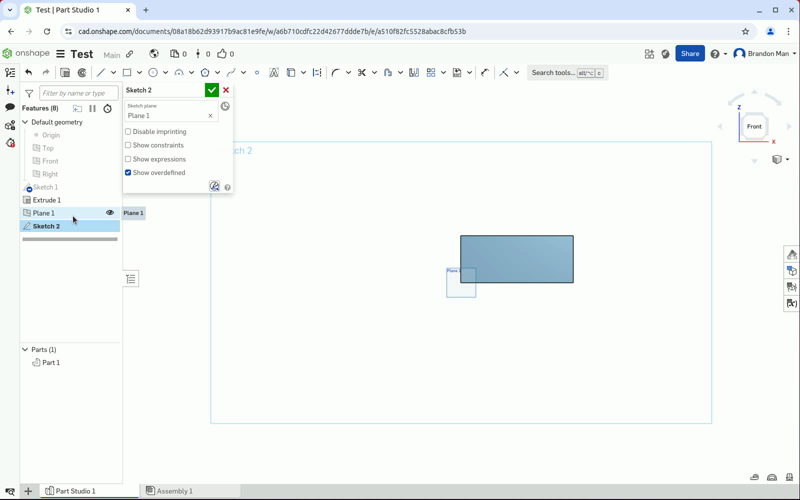
mouse_move(73, 352)
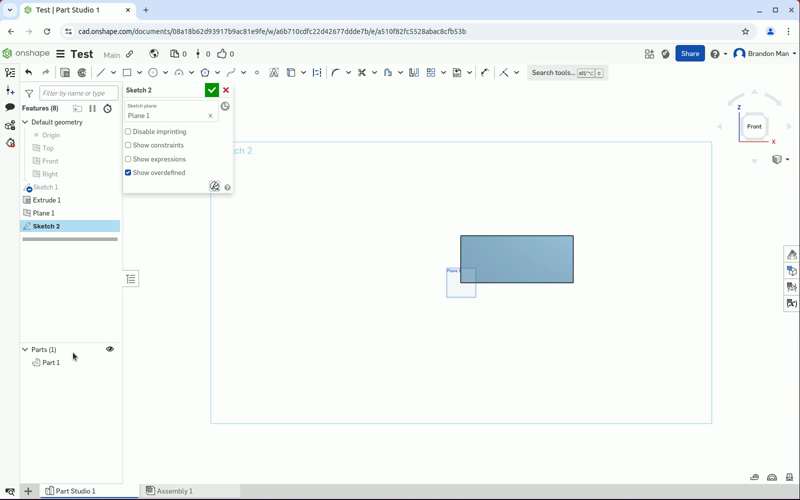
key(y)
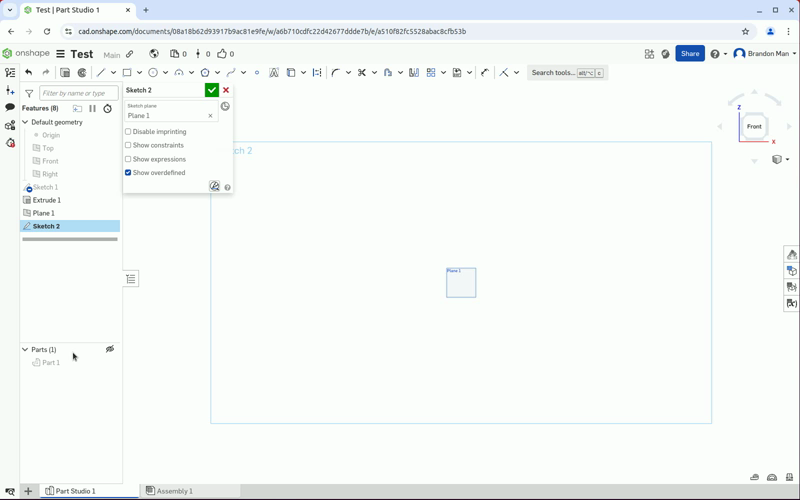
key(c)
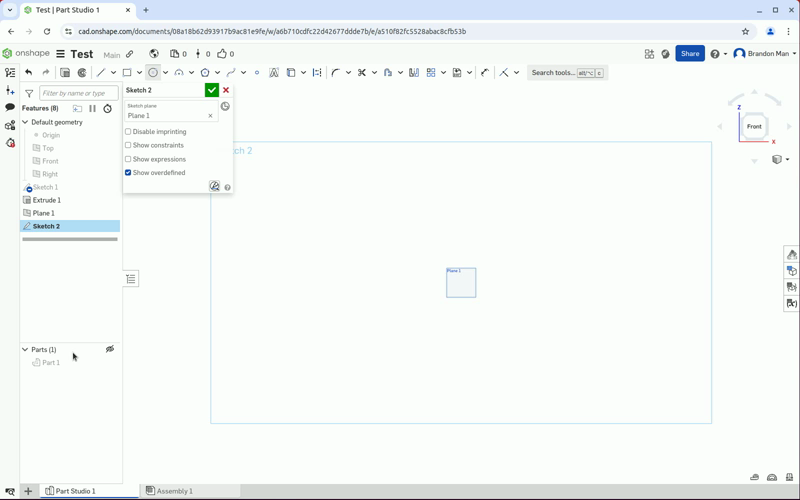
key_down(shift)
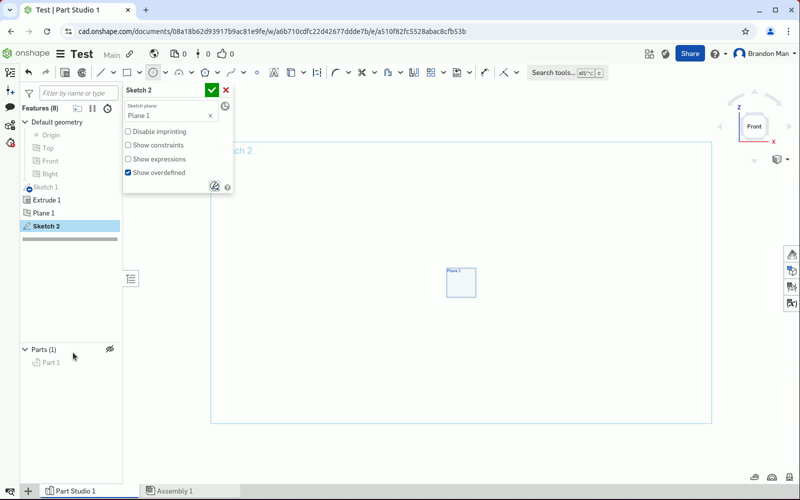
mouse_move(552, 262)
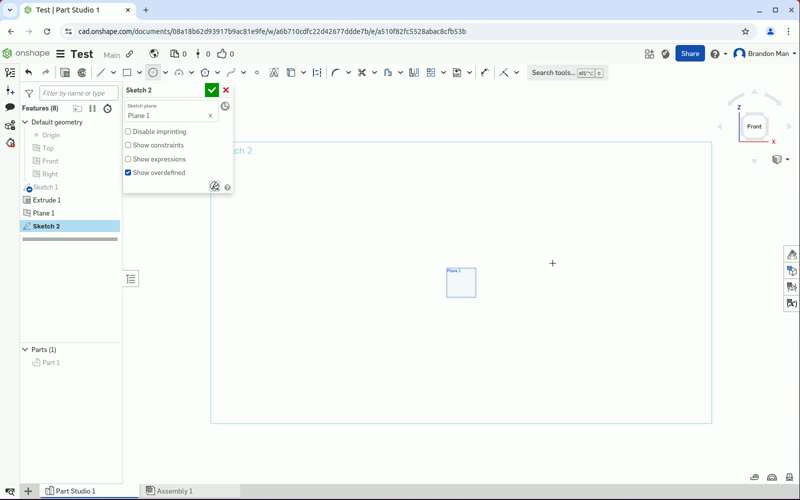
click(552, 262)
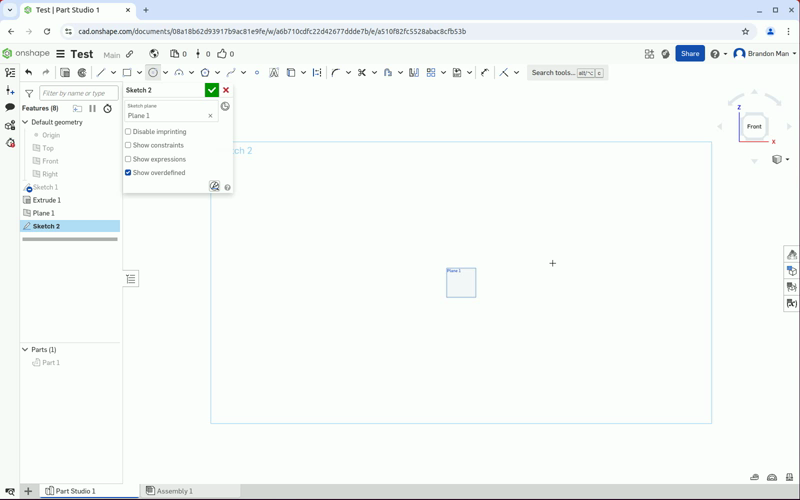
key_up(shift)
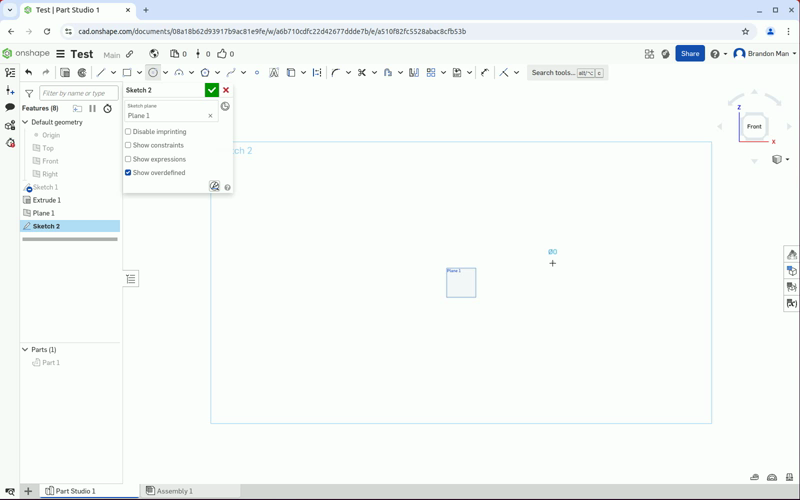
mouse_move(563, 262)
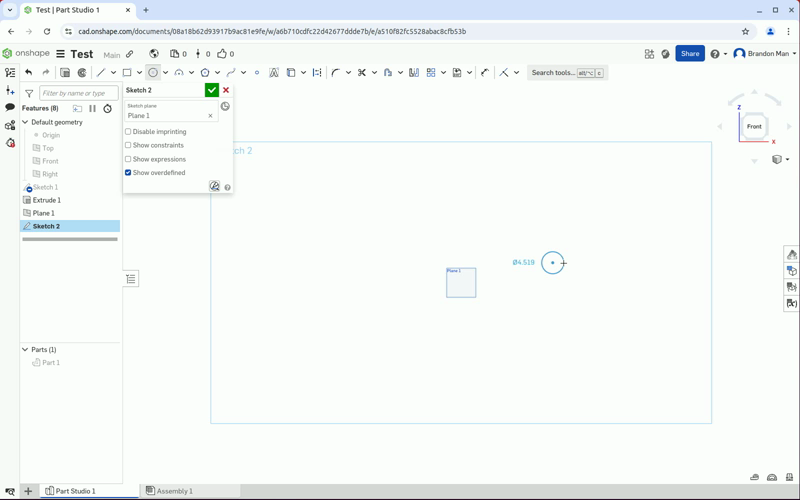
click(563, 262)
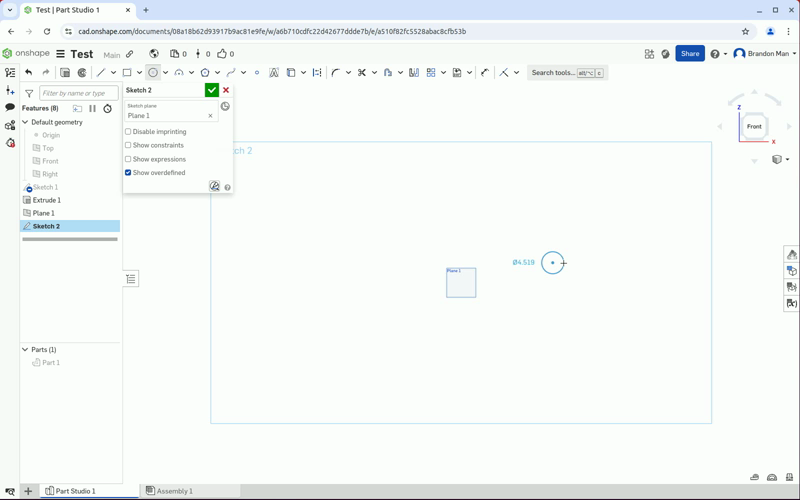
key(esc)
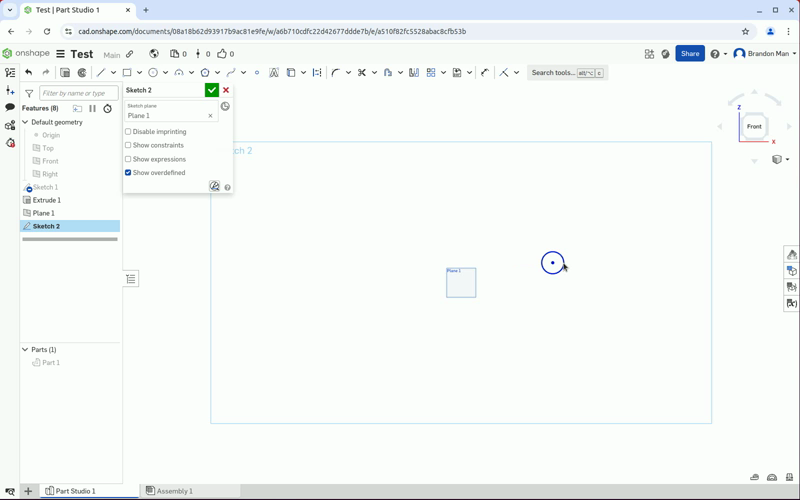
mouse_move(559, 266)
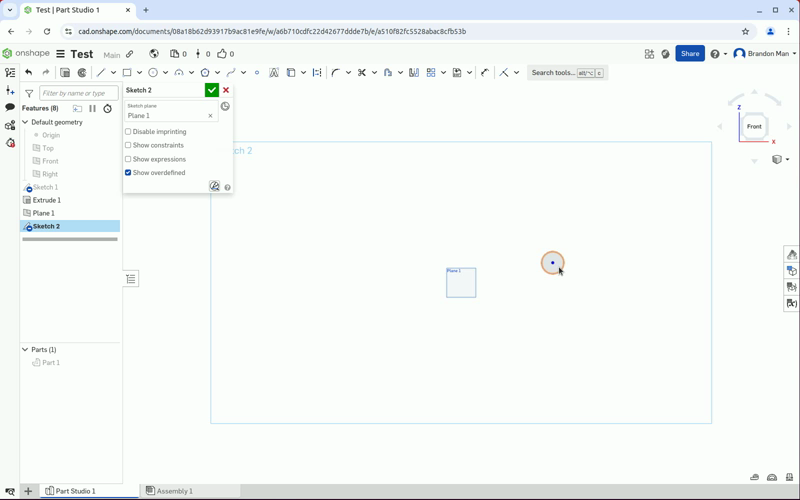
scroll(6)
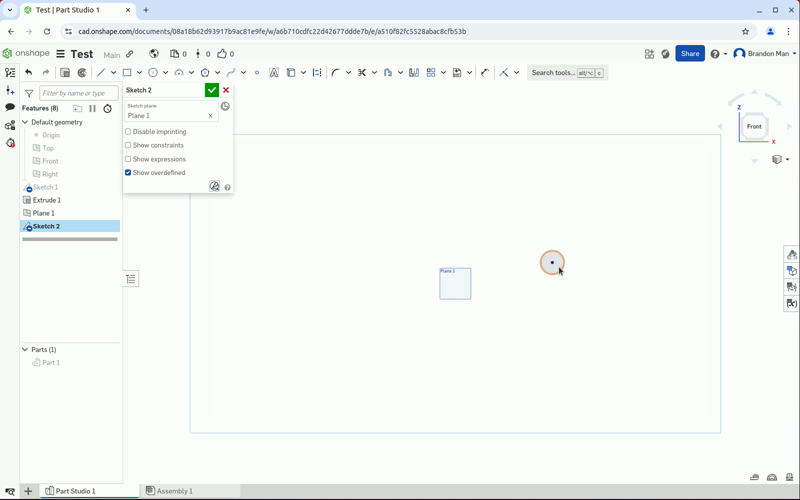
scroll(6)
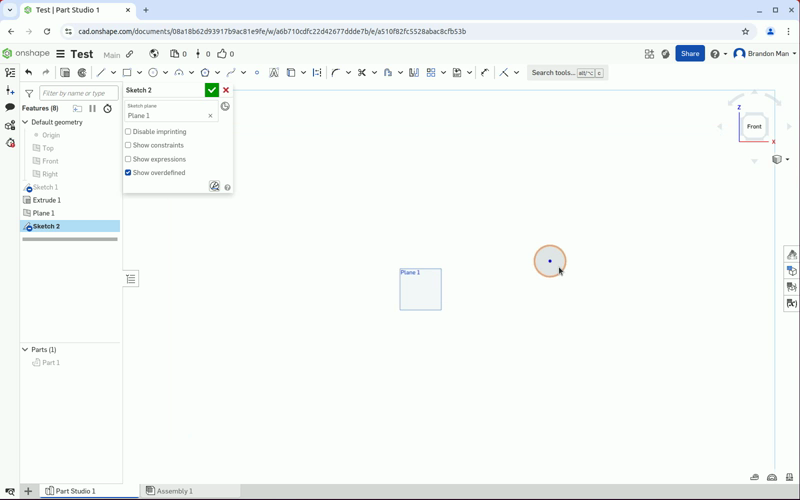
scroll(6)
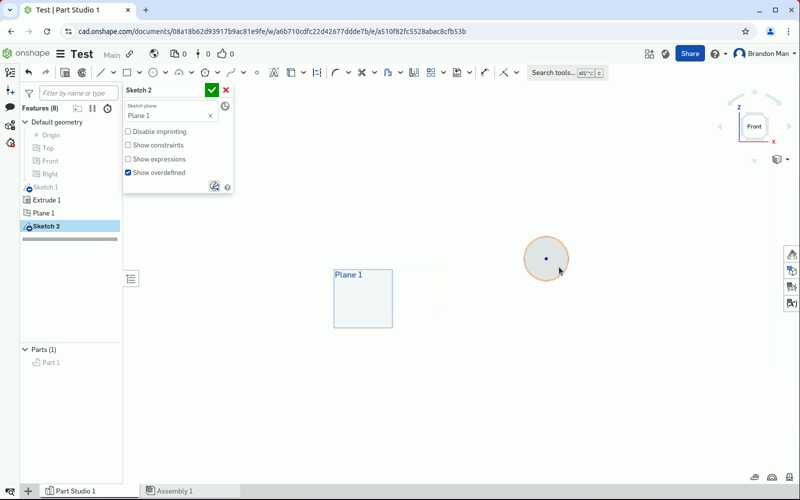
scroll(6)
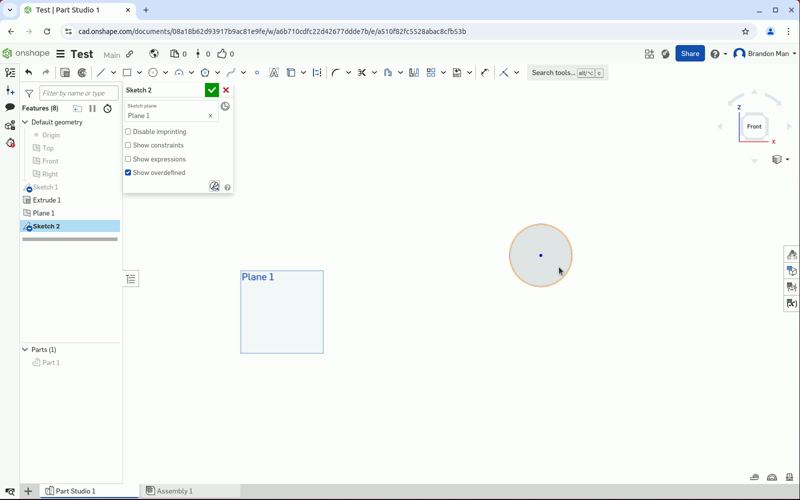
scroll(6)
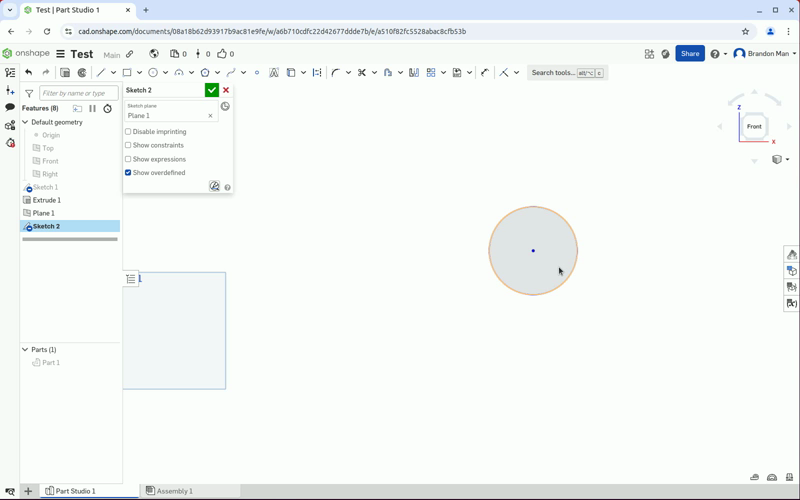
scroll(6)
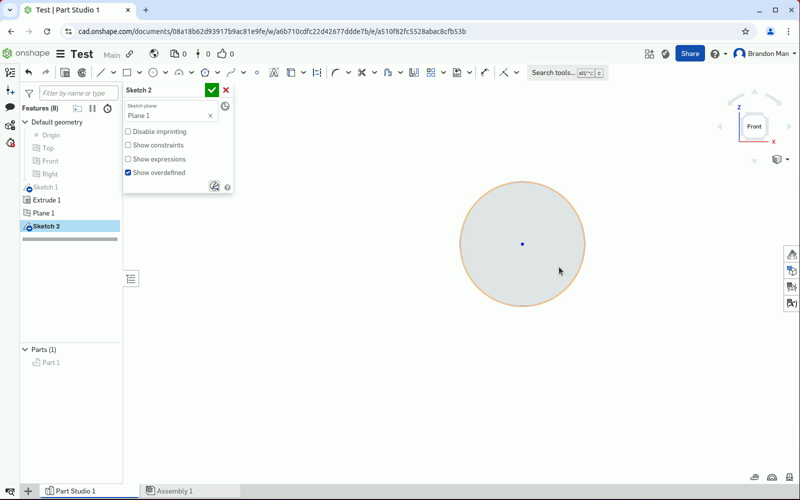
scroll(6)
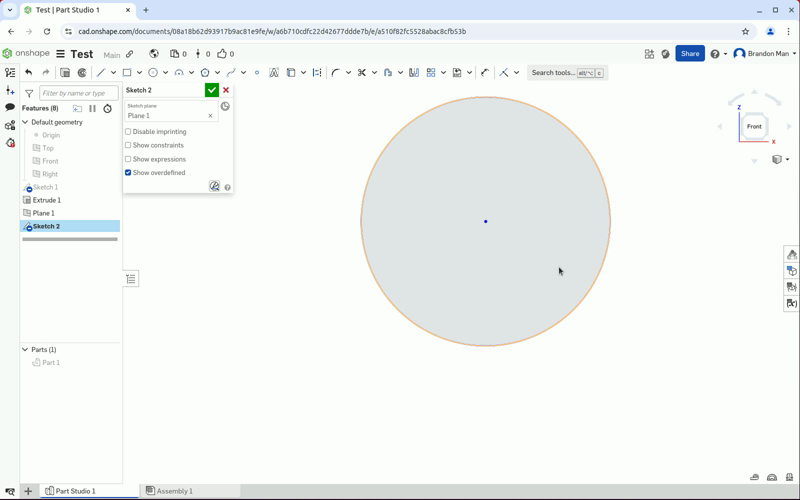
click(559, 266)
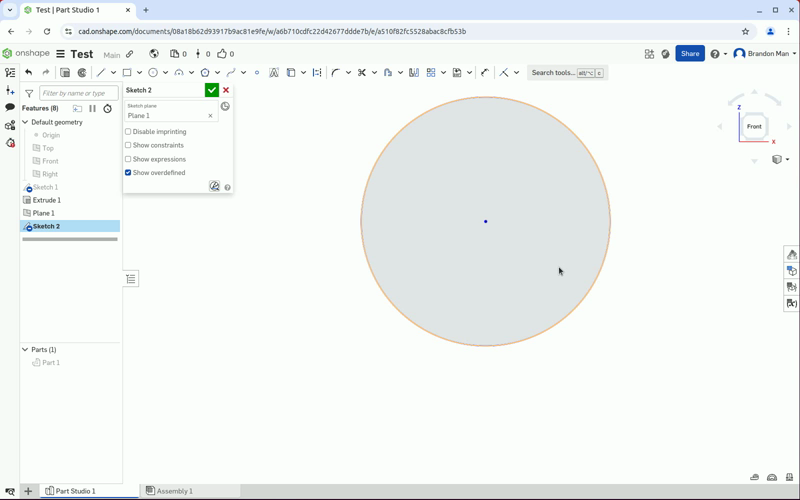
scroll(-6)
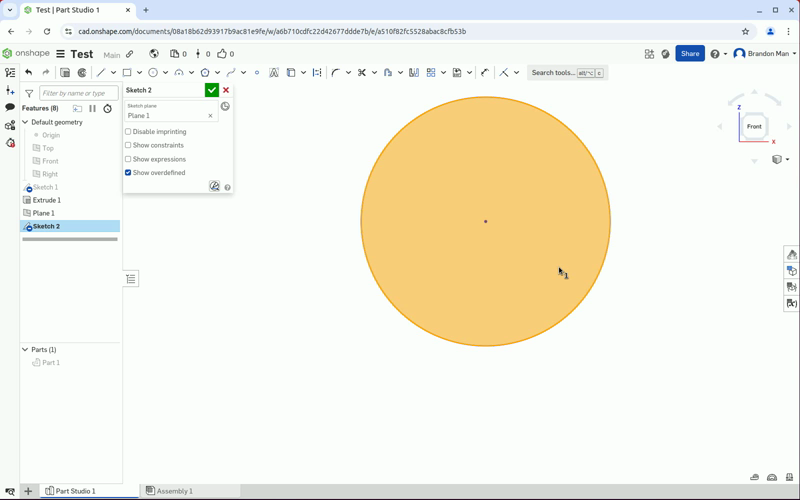
scroll(-6)
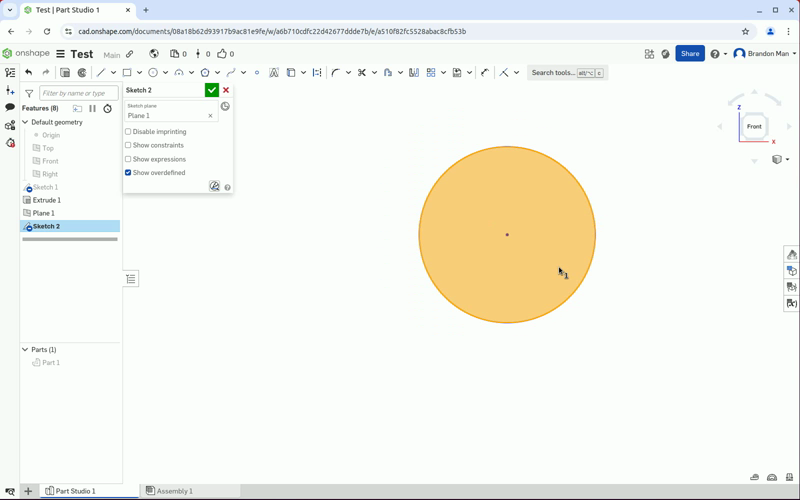
scroll(-6)
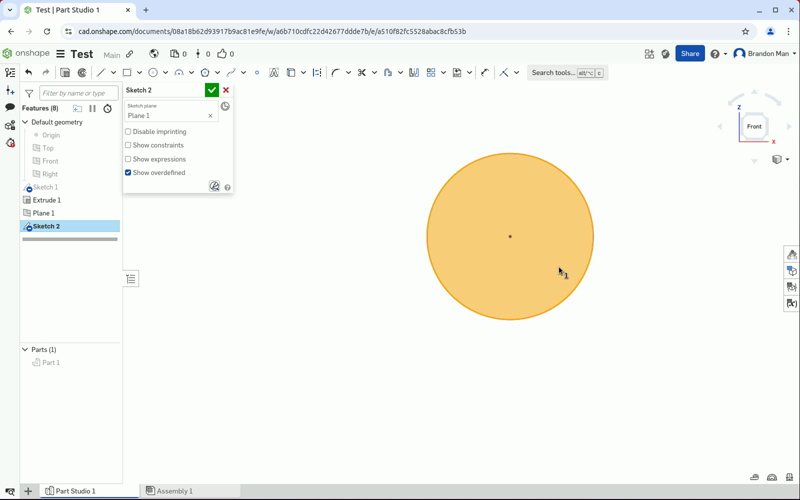
scroll(-6)
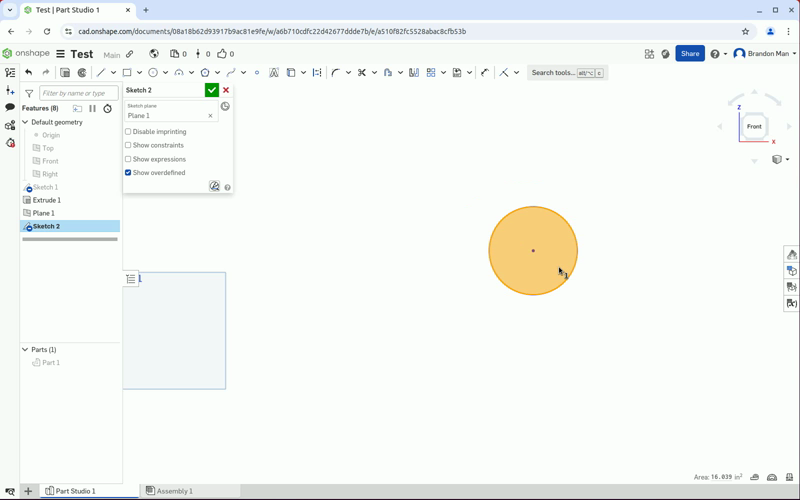
scroll(-6)
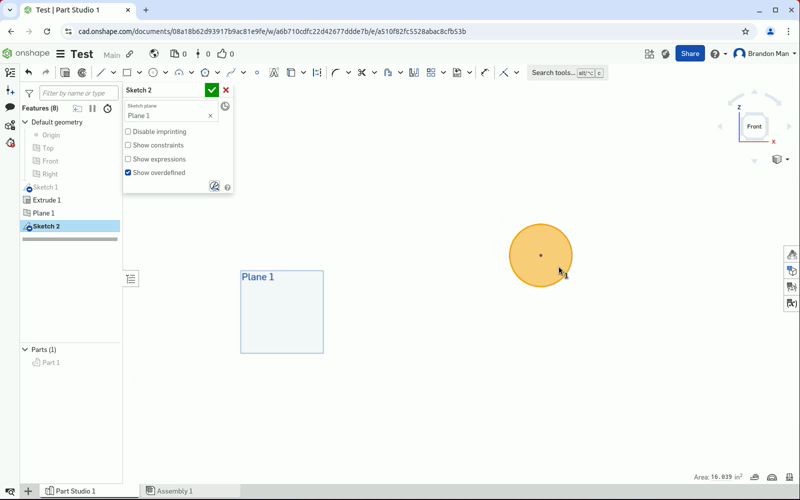
scroll(-6)
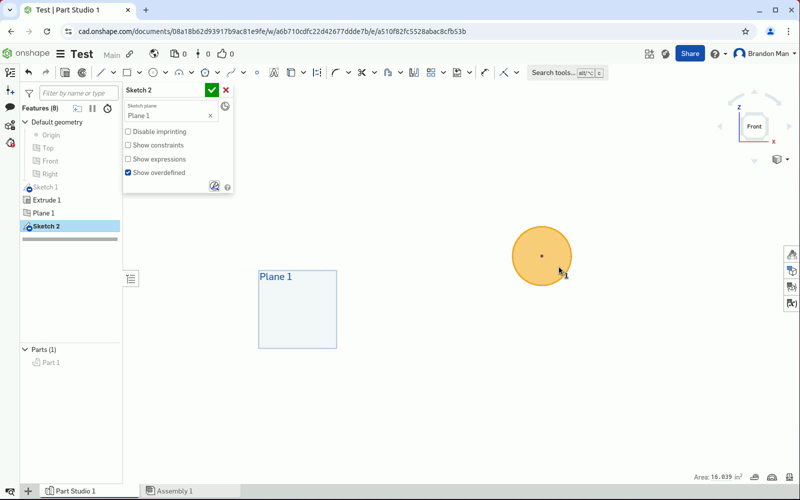
scroll(-6)
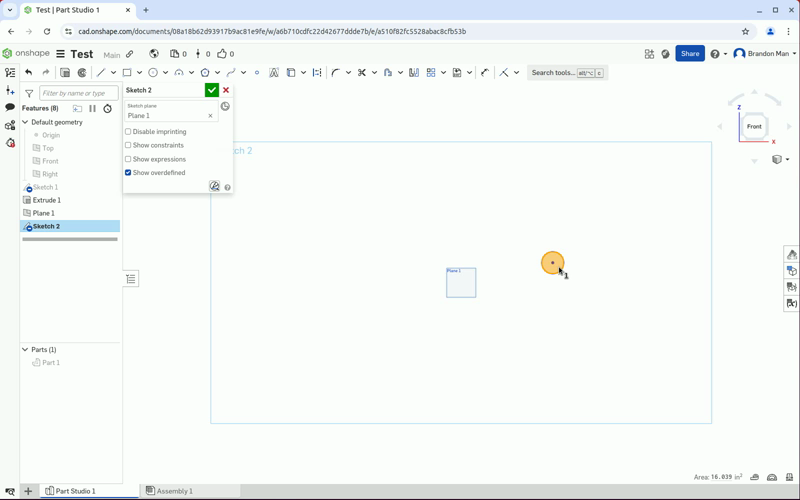
mouse_move(73, 352)
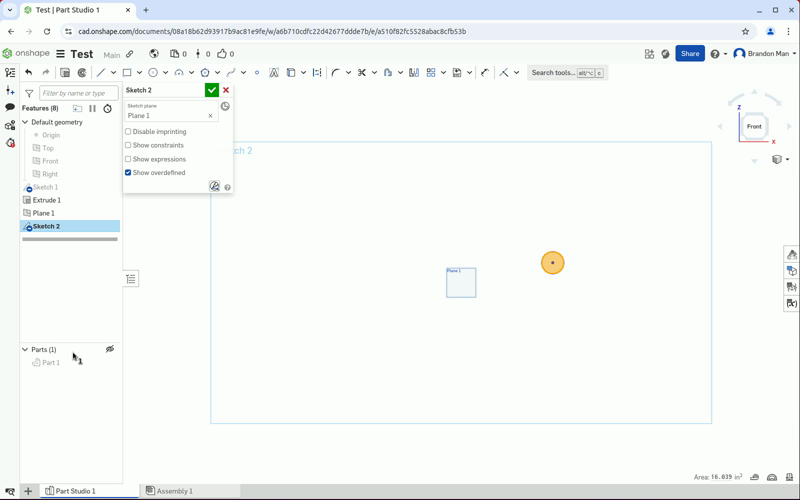
key(shift+y)
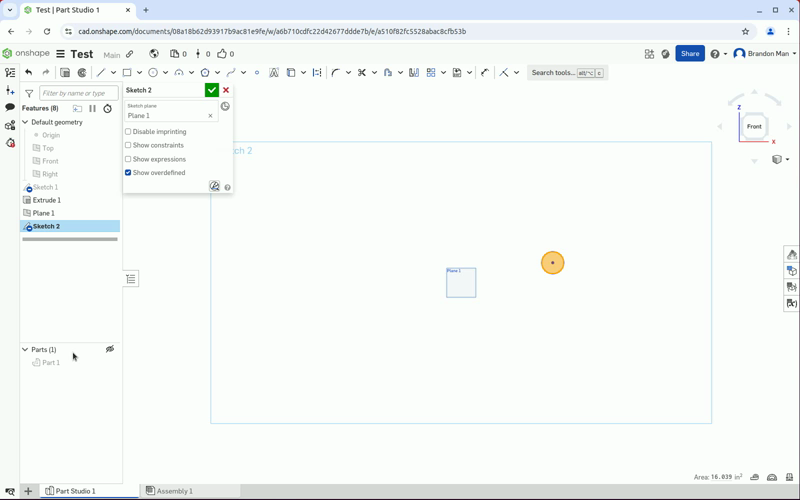
key(shift+e)
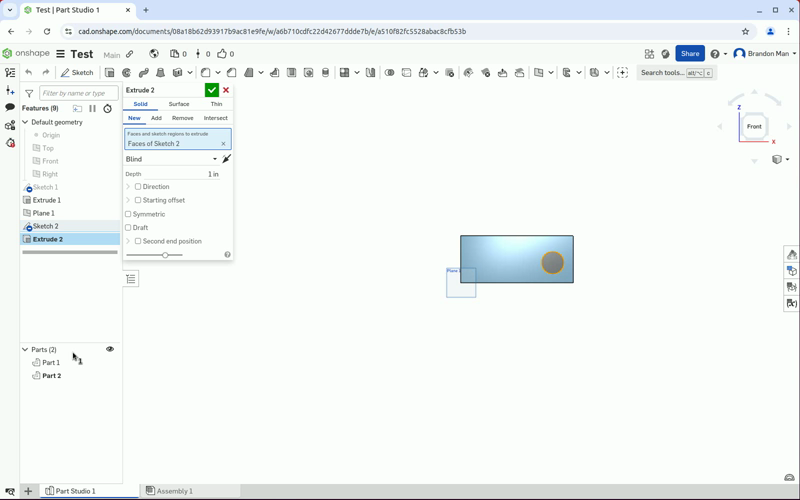
mouse_move(143, 106)
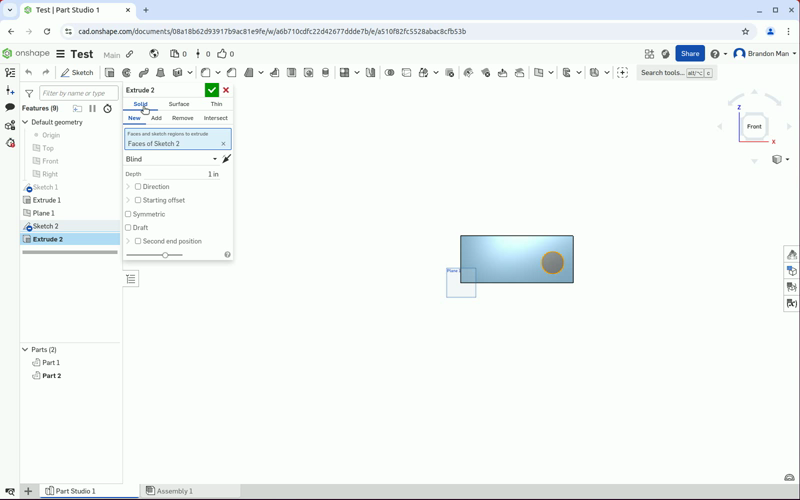
click(143, 106)
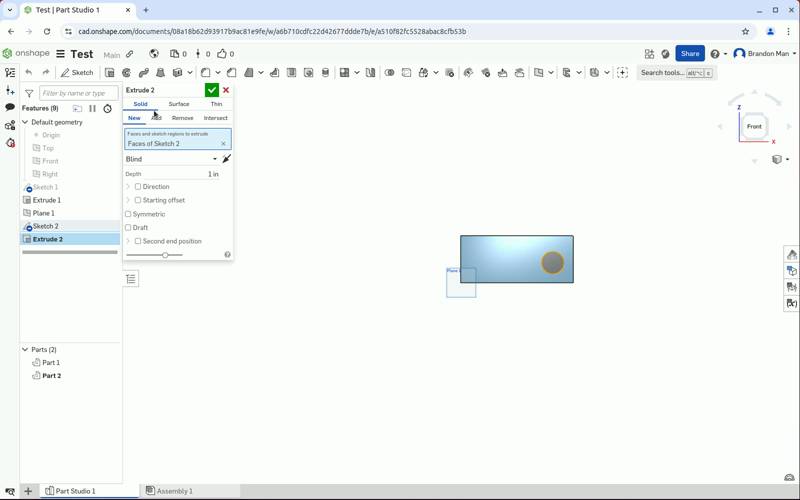
mouse_move(186, 120)
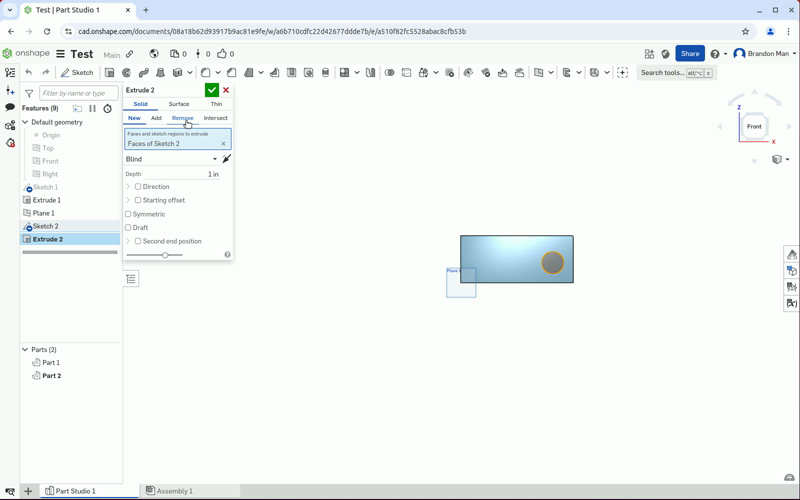
click(186, 120)
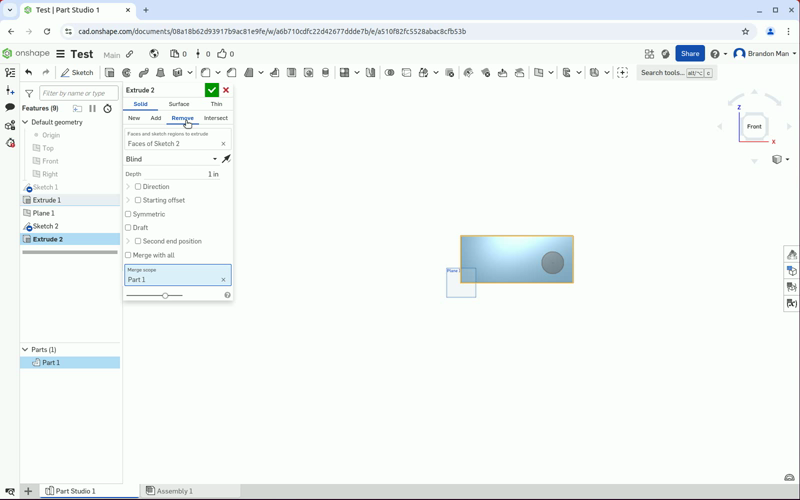
key(tab, 4)
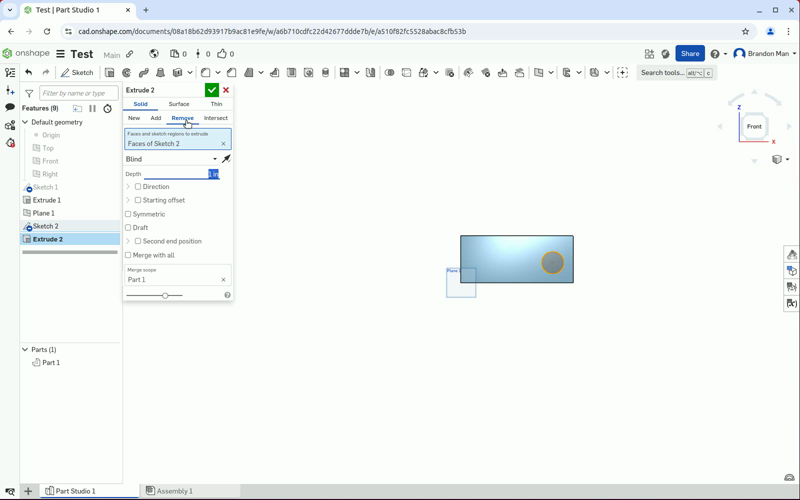
text(2.166)
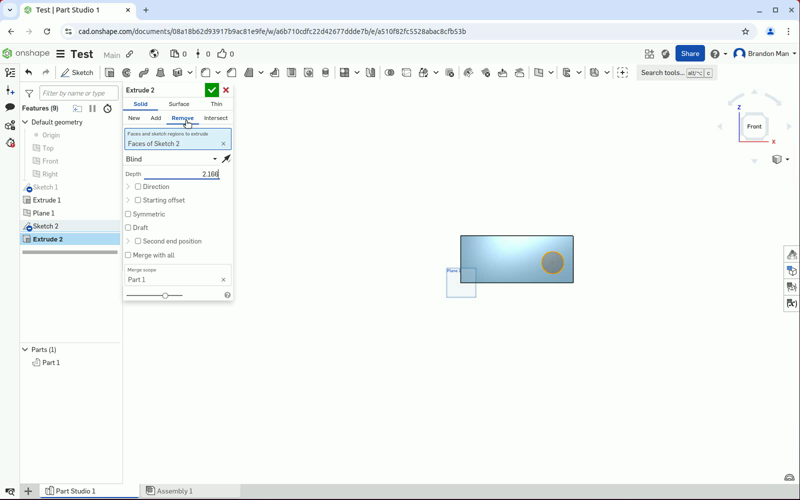
key(tab, 6)
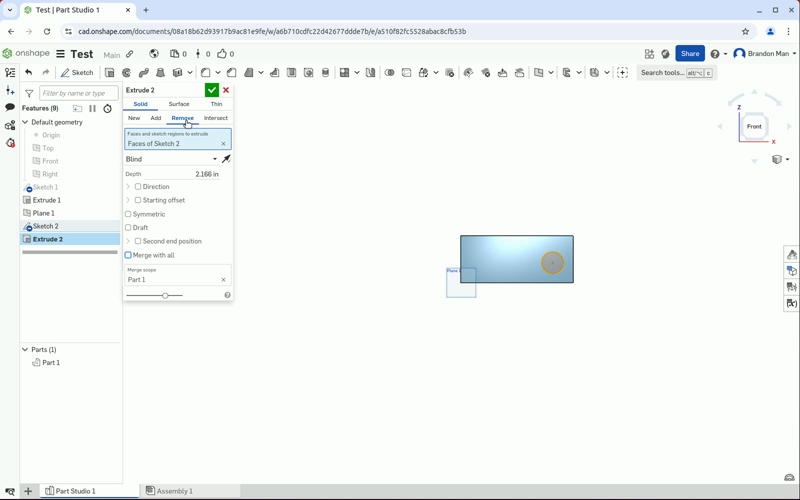
key(space)
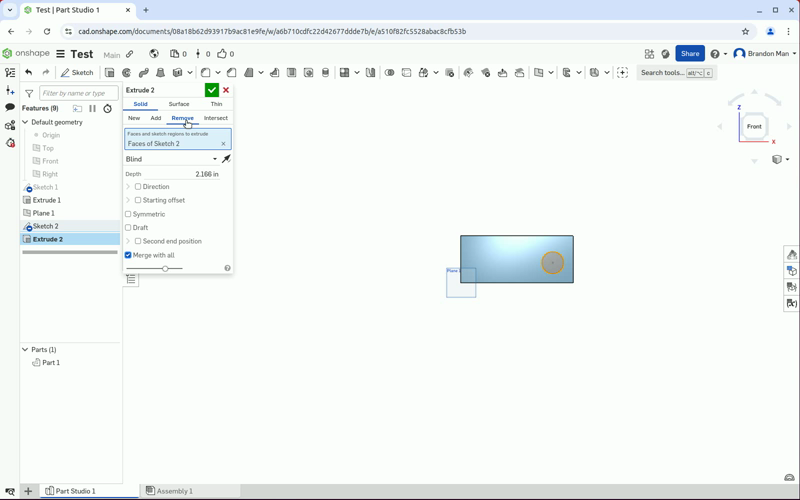
key(enter)
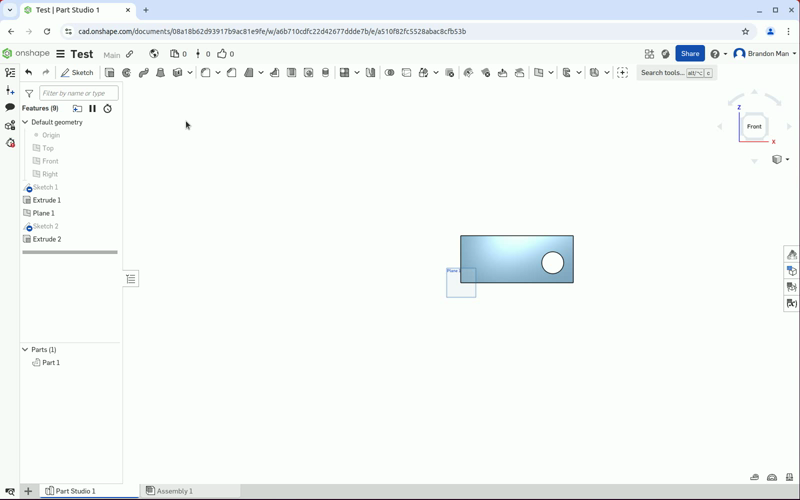
key(shift+h)
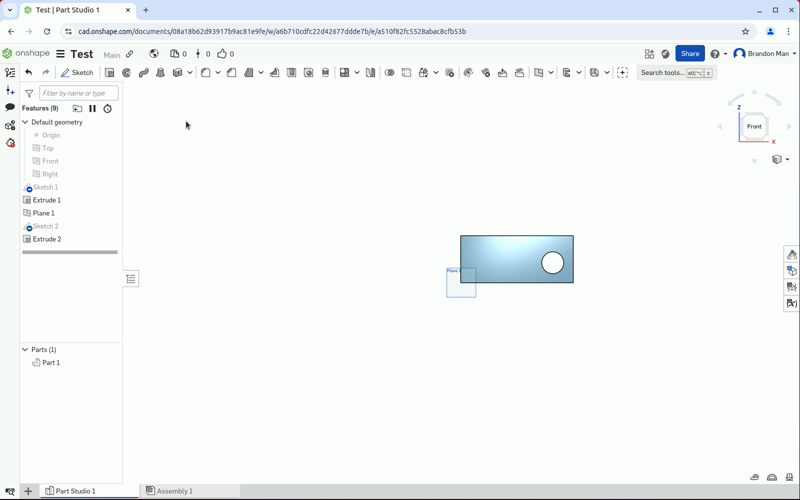
key(shift+h)
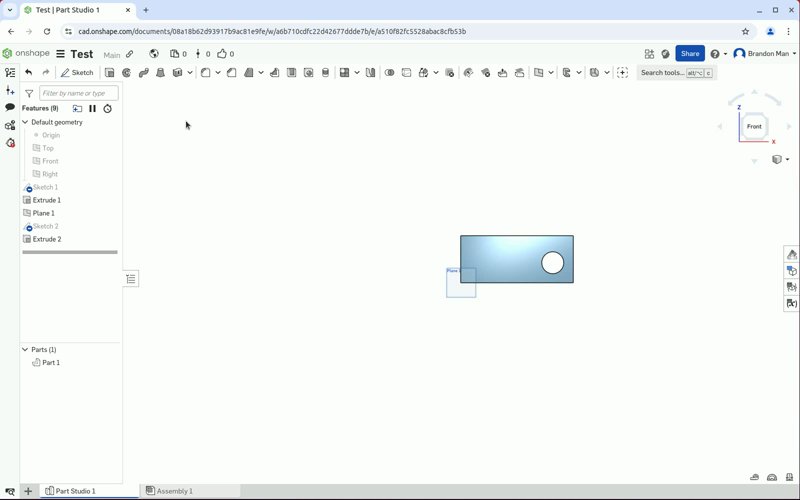
mouse_move(73, 189)
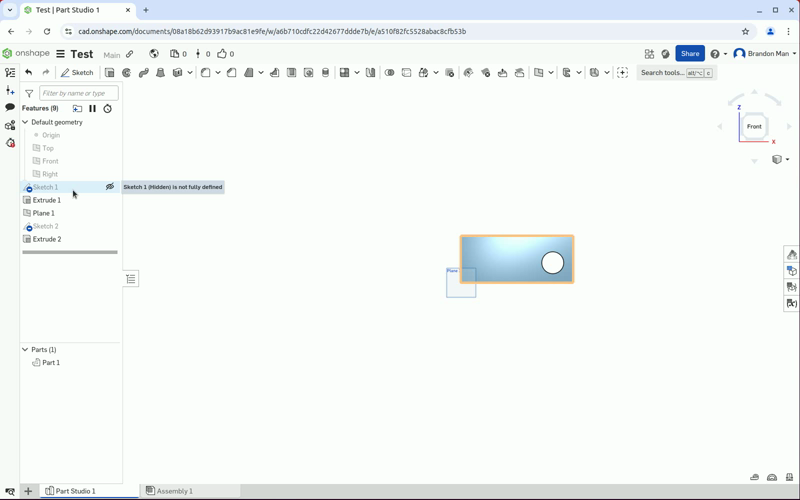
click(73, 189)
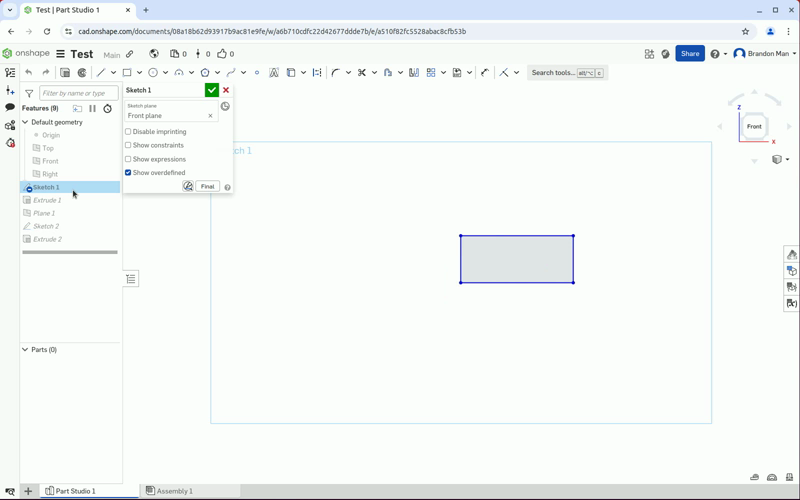
mouse_move(229, 92)
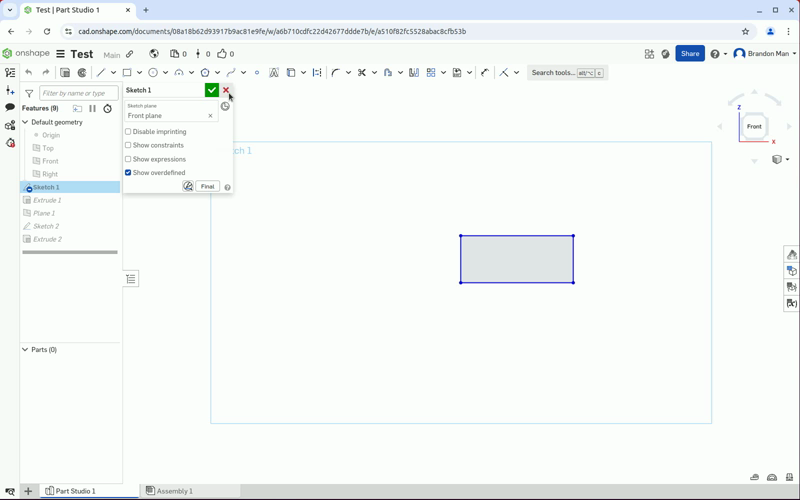
click(229, 92)
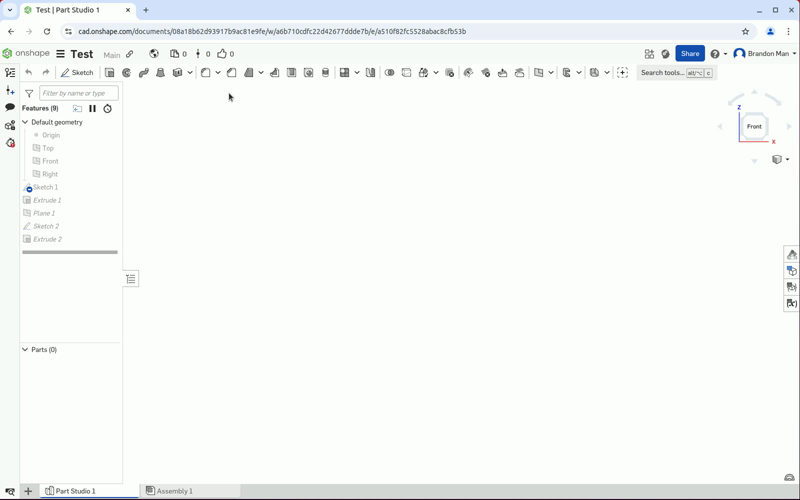
key(shift+s)
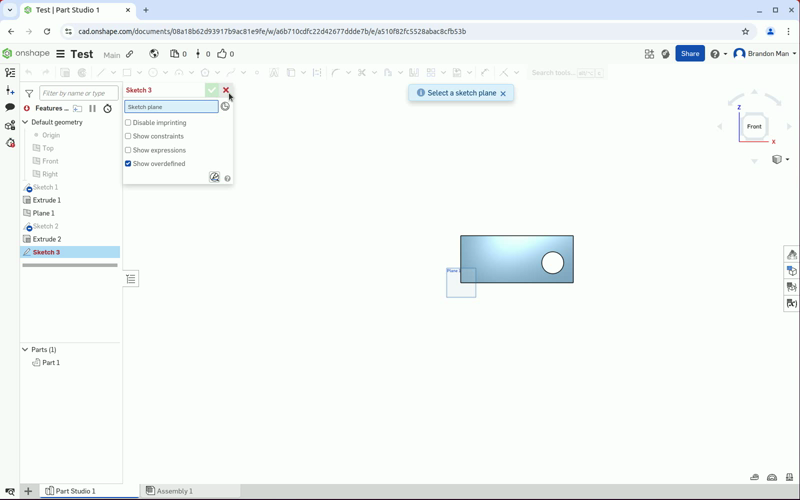
mouse_move(73, 215)
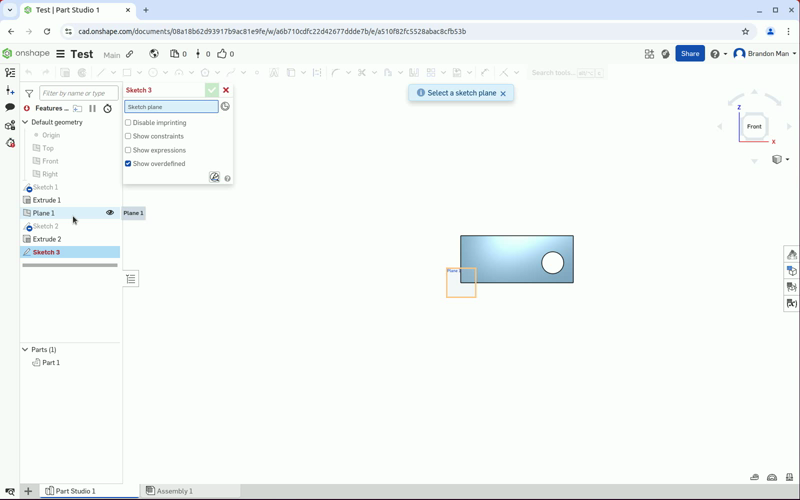
click(73, 215)
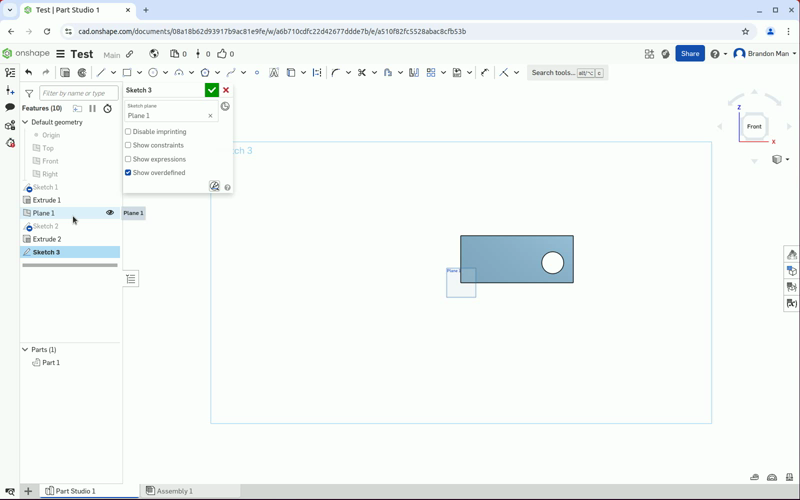
mouse_move(73, 352)
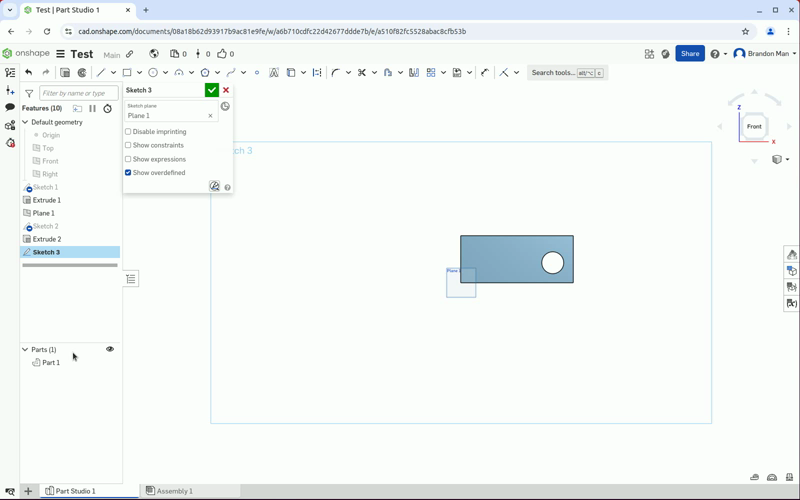
key(y)
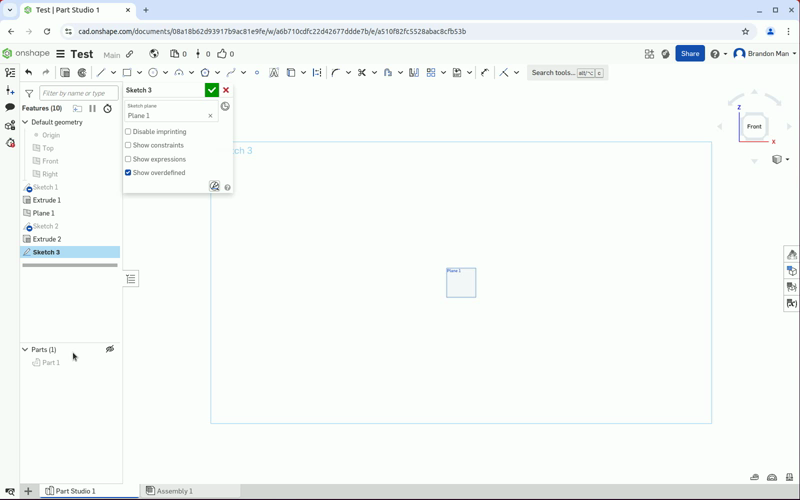
key(c)
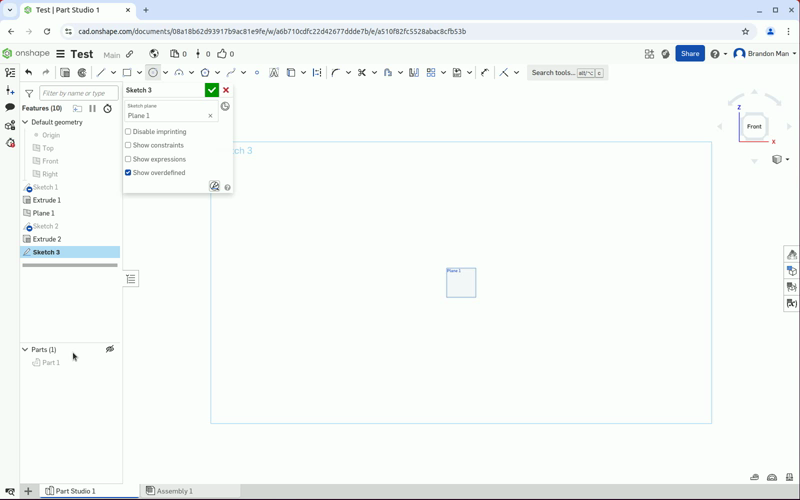
key_down(shift)
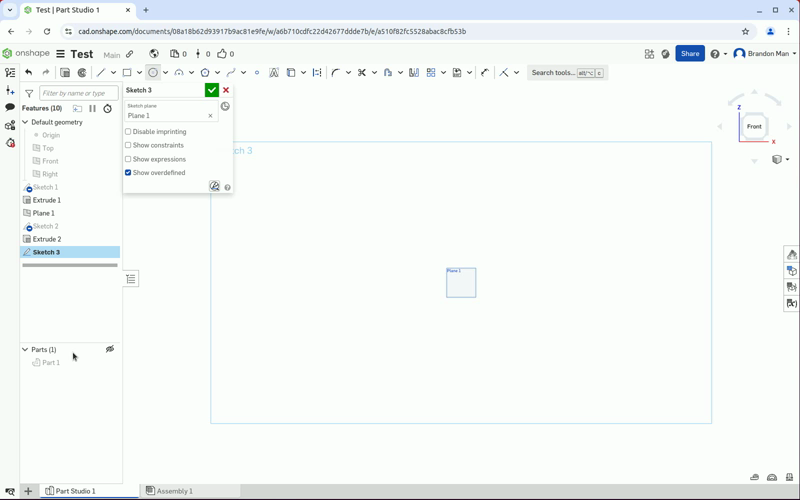
mouse_move(482, 262)
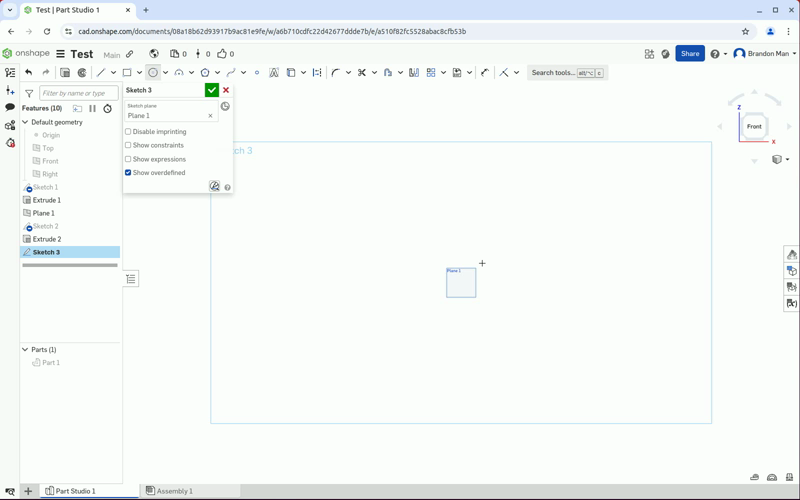
click(482, 262)
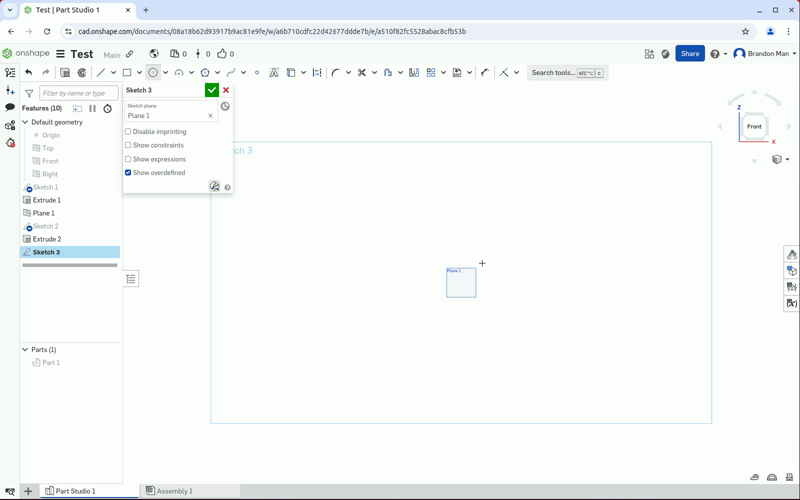
key_up(shift)
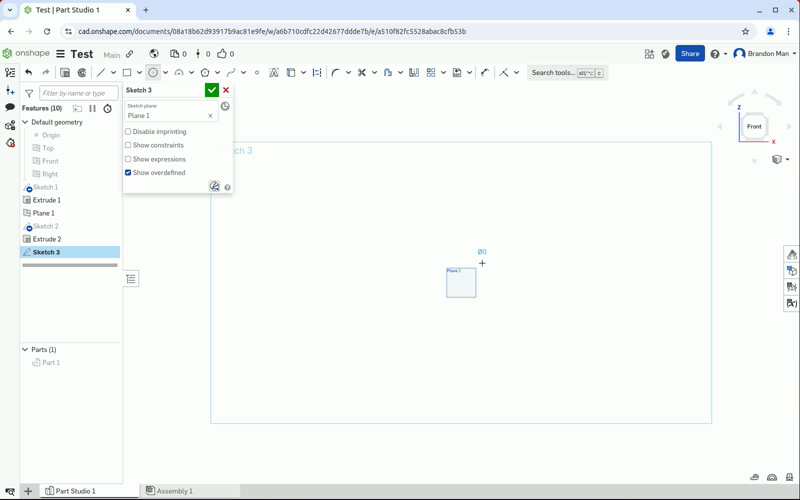
mouse_move(493, 262)
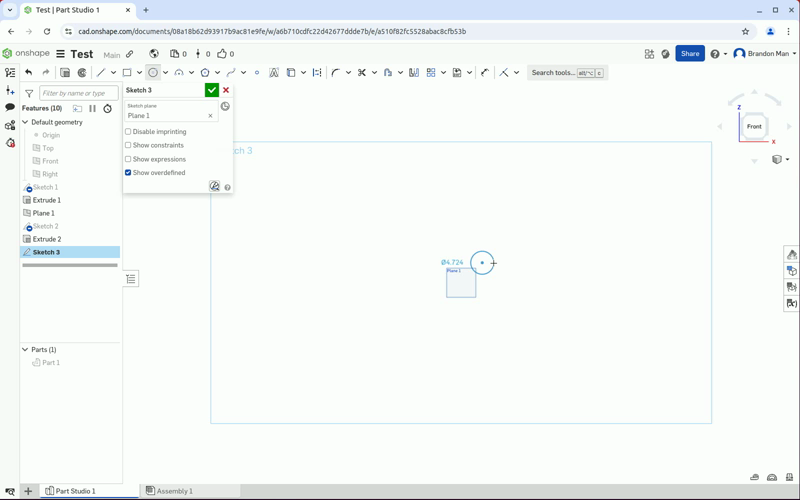
click(493, 262)
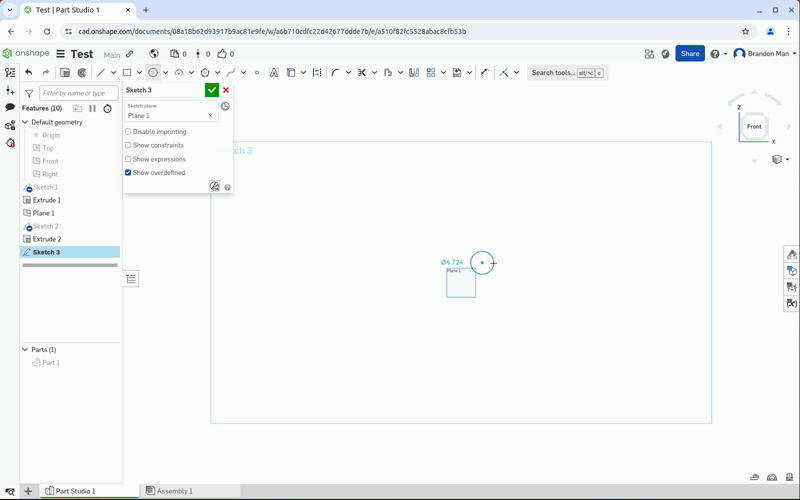
key(esc)
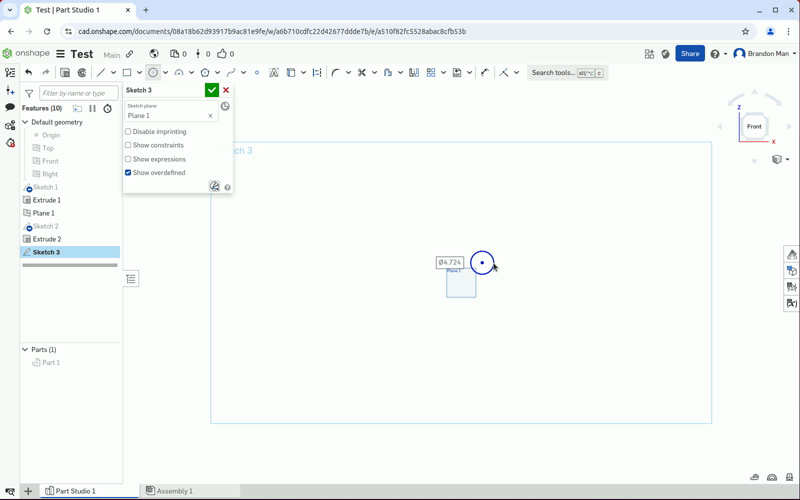
mouse_move(480, 253)
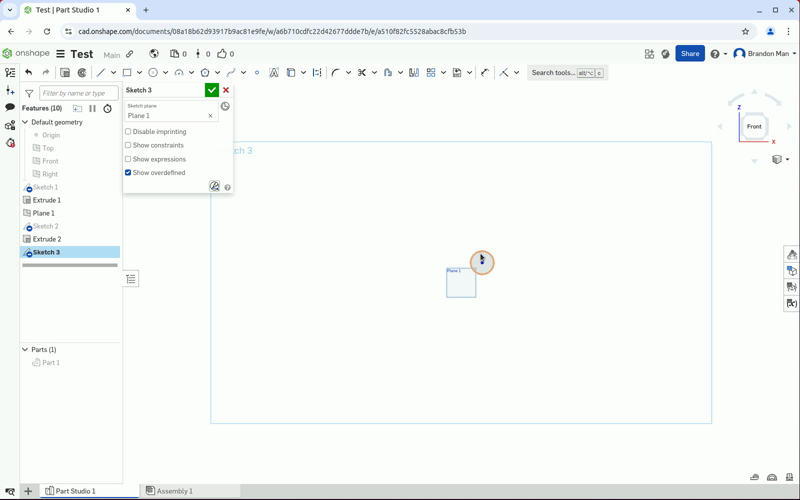
scroll(6)
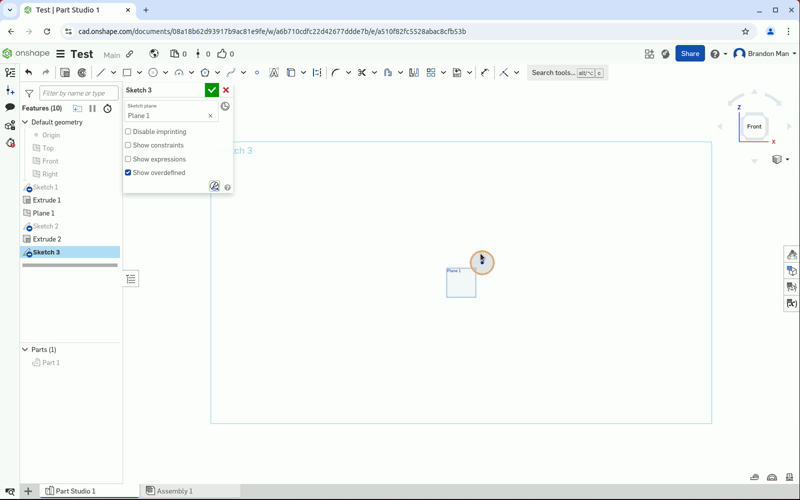
scroll(6)
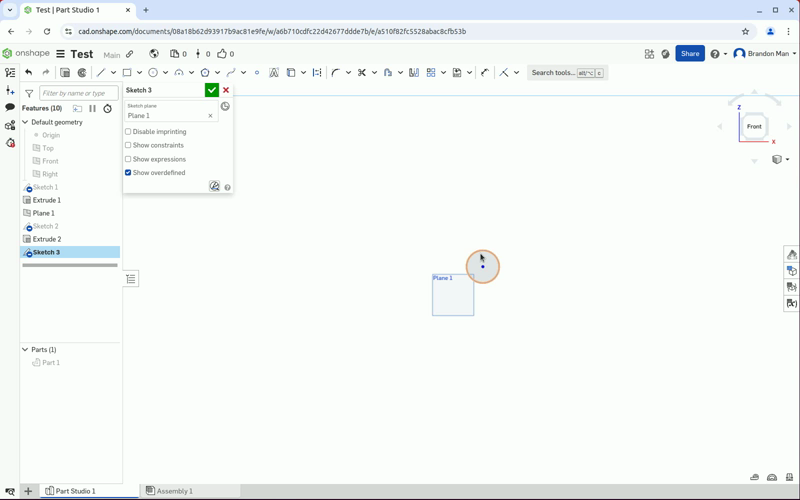
scroll(6)
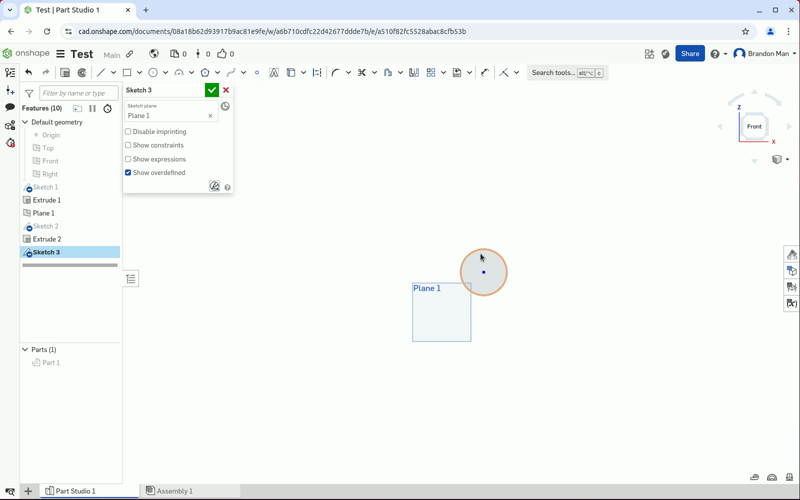
scroll(6)
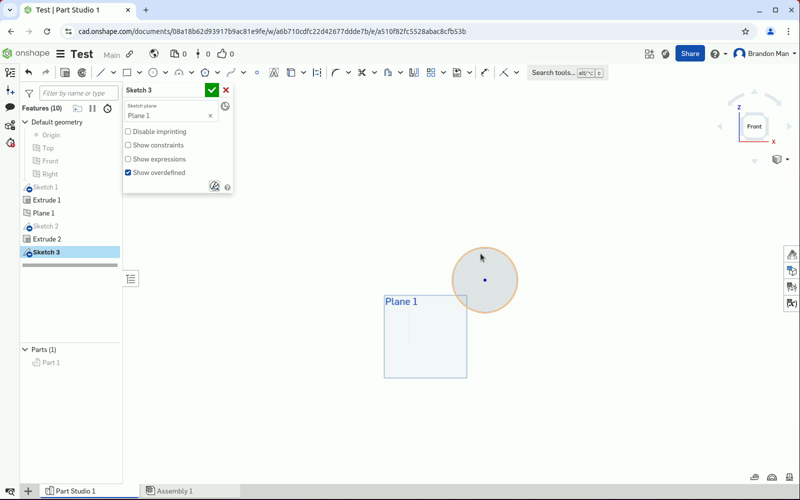
scroll(6)
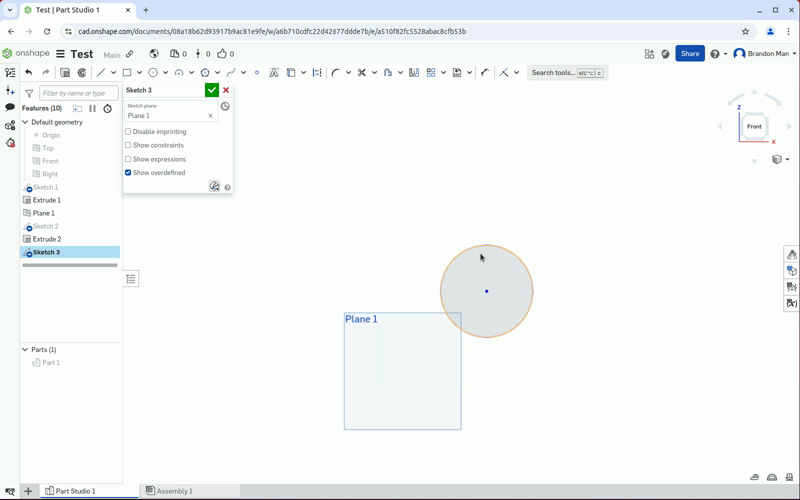
scroll(6)
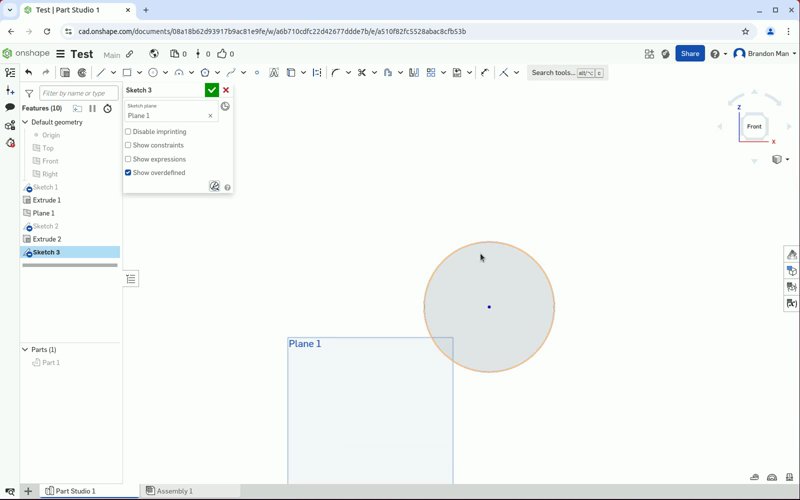
scroll(6)
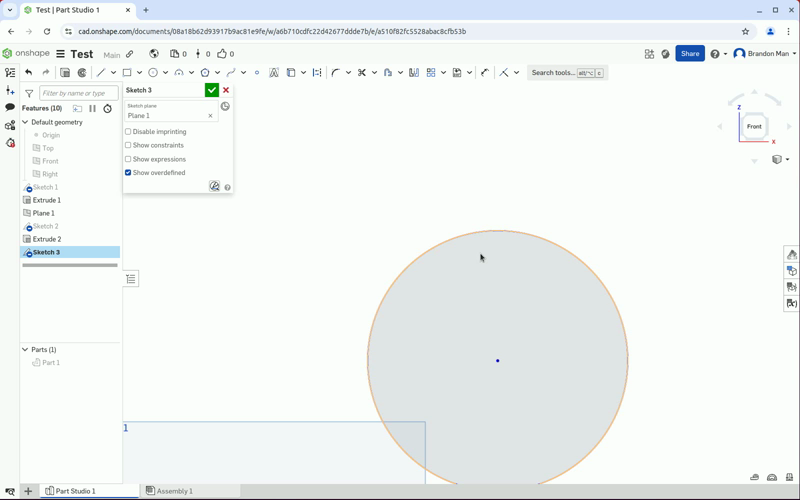
click(480, 253)
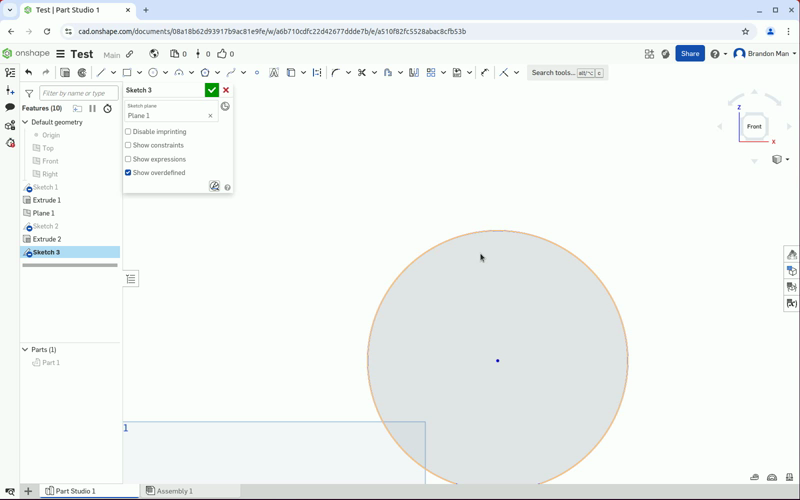
scroll(-6)
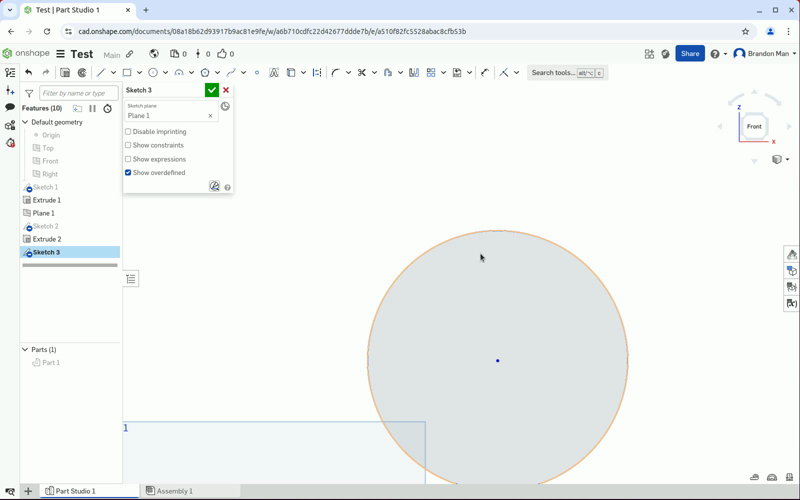
scroll(-6)
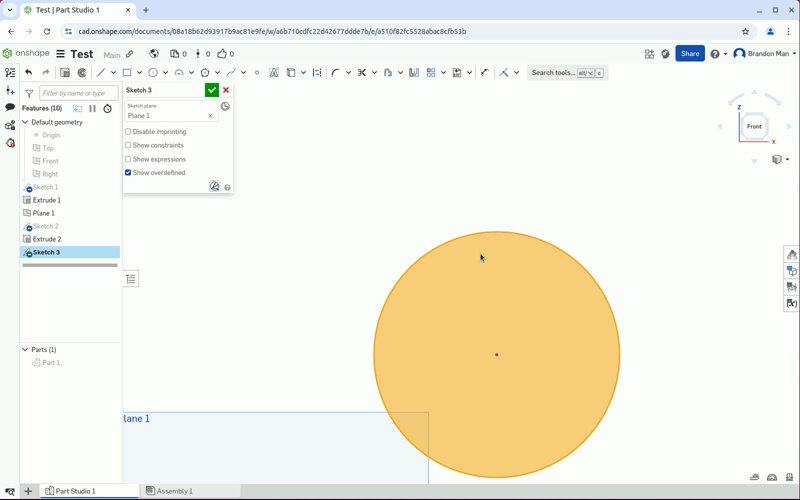
scroll(-6)
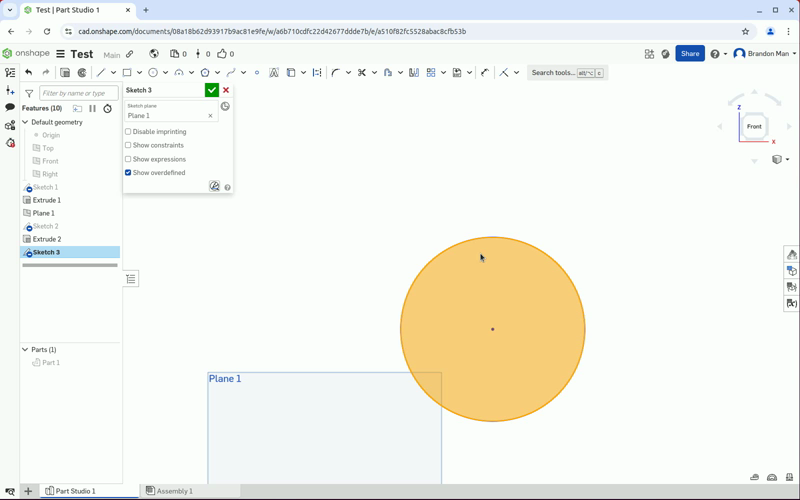
scroll(-6)
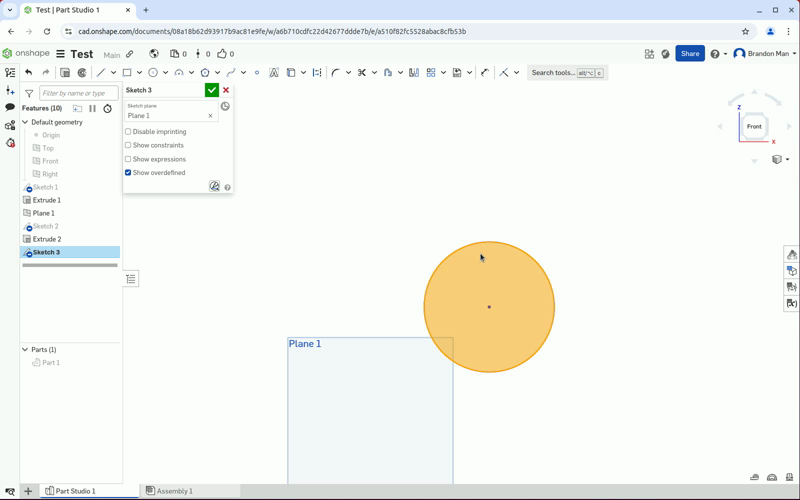
scroll(-6)
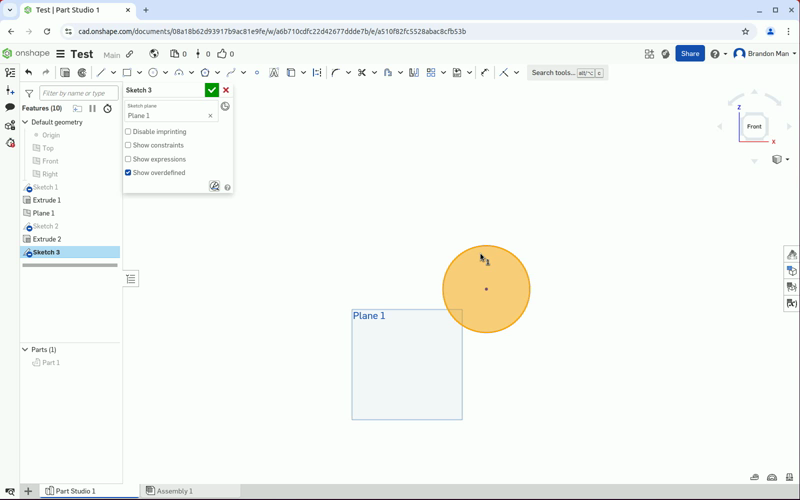
scroll(-6)
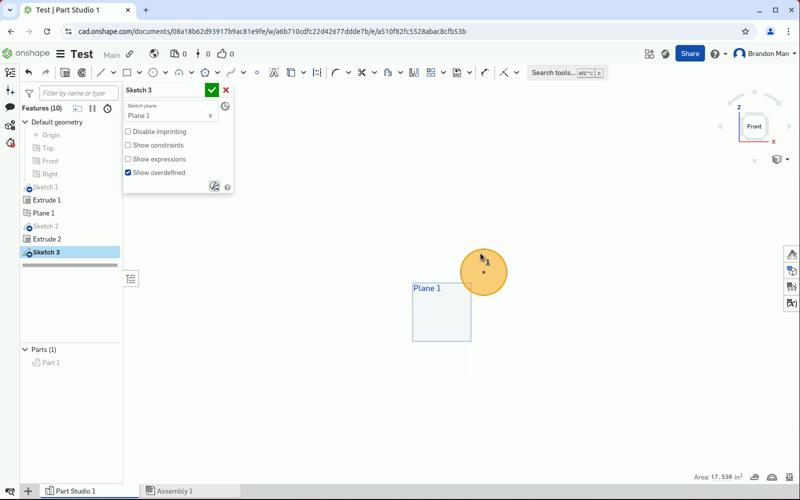
scroll(-6)
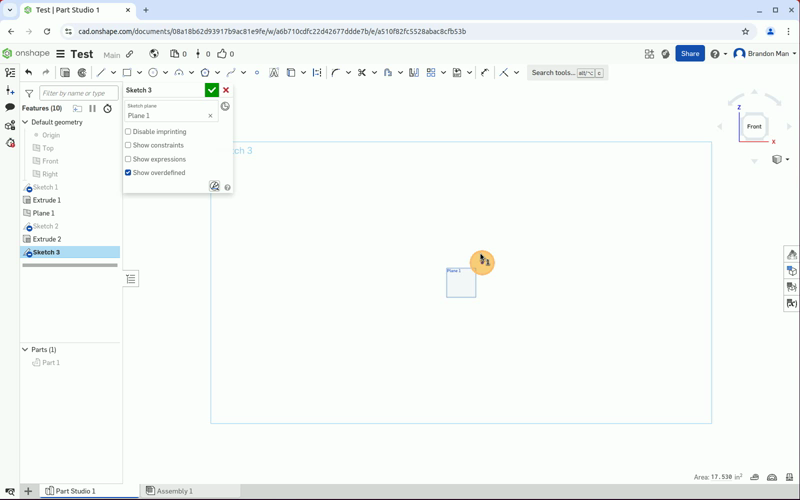
mouse_move(73, 352)
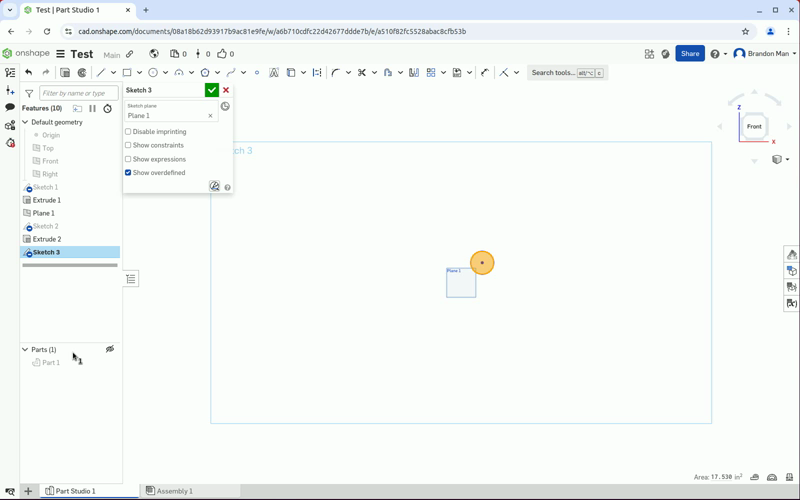
key(shift+y)
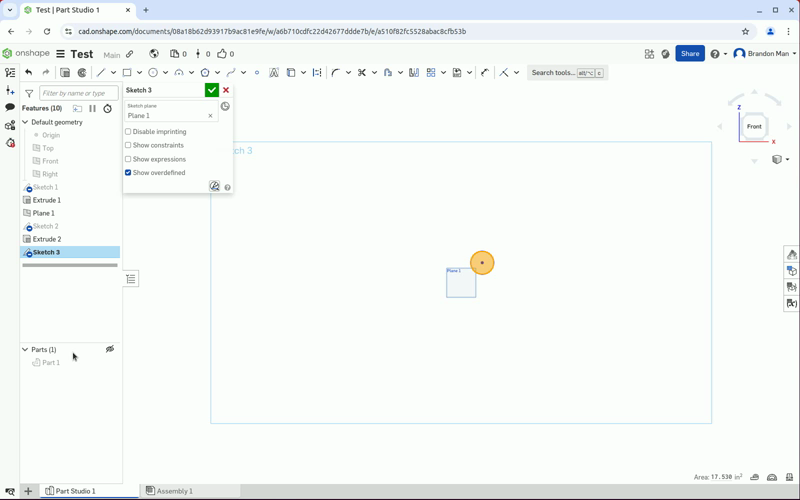
key(shift+e)
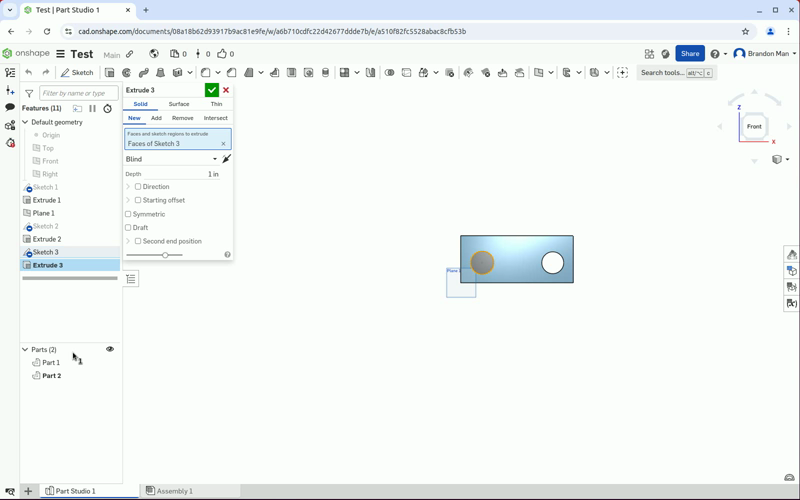
mouse_move(143, 106)
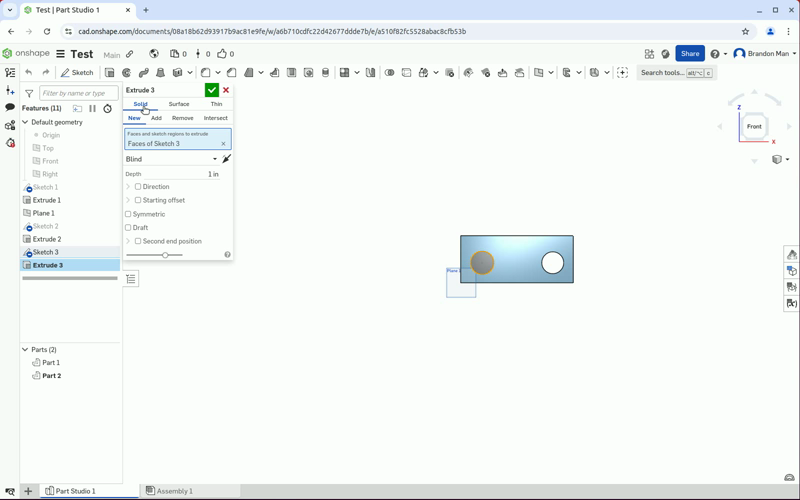
click(143, 106)
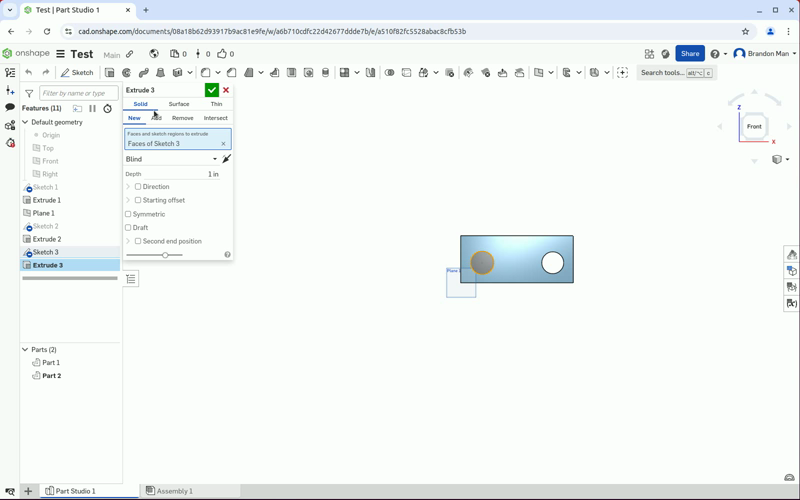
mouse_move(186, 120)
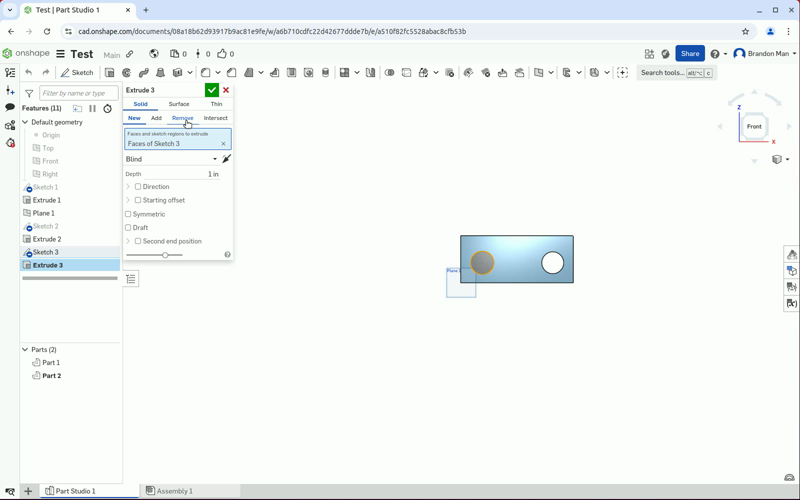
click(186, 120)
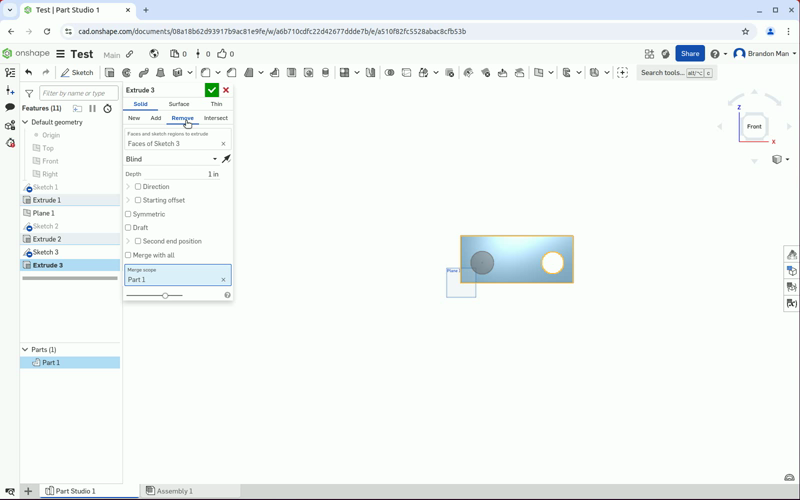
key(tab, 4)
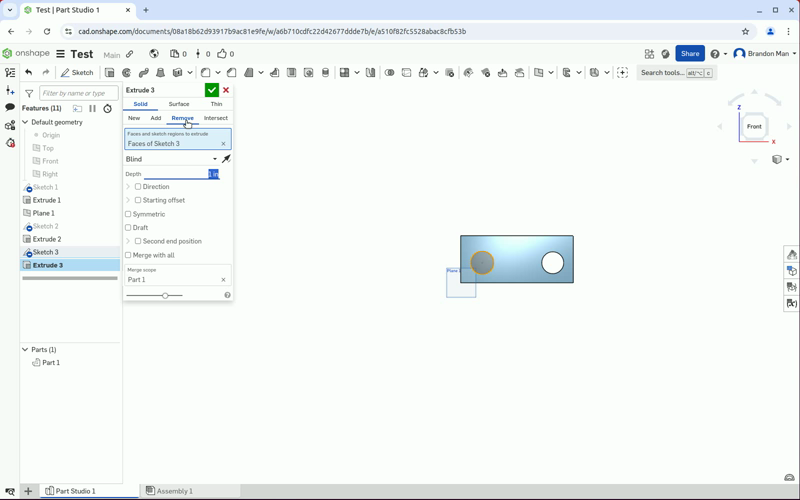
text(2.166)
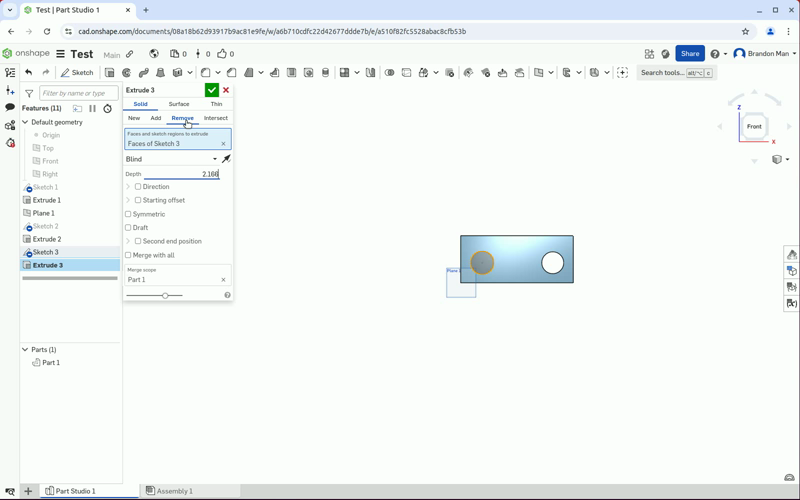
key(tab, 6)
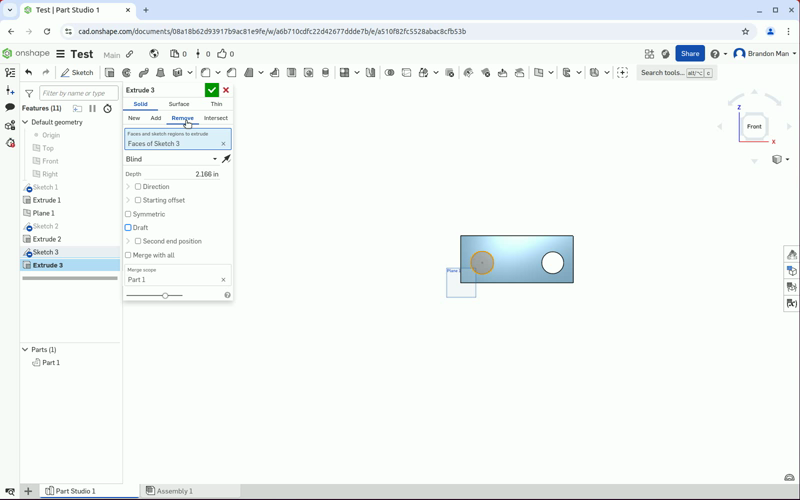
key(space)
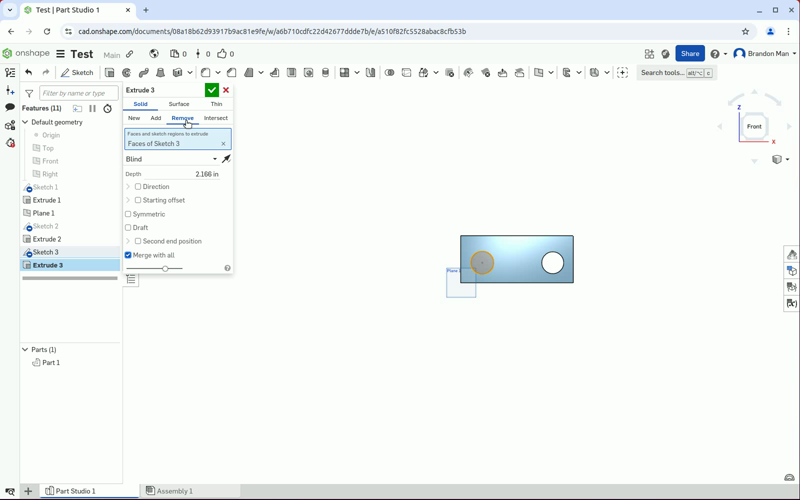
key(enter)
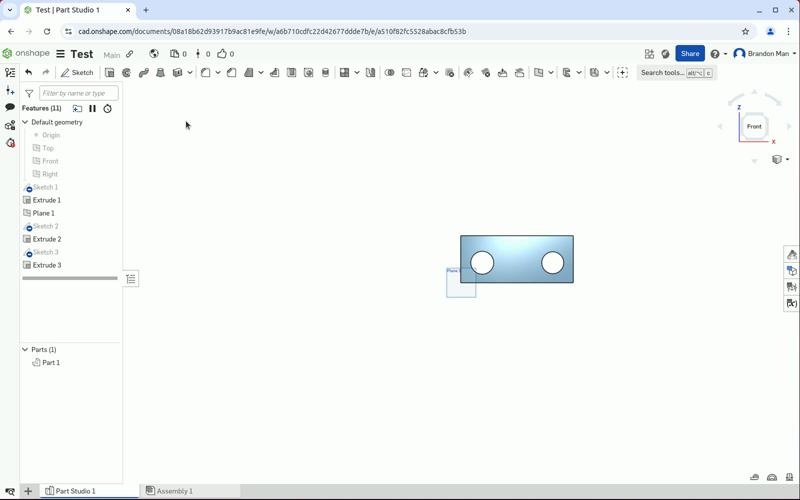
key(shift+h)
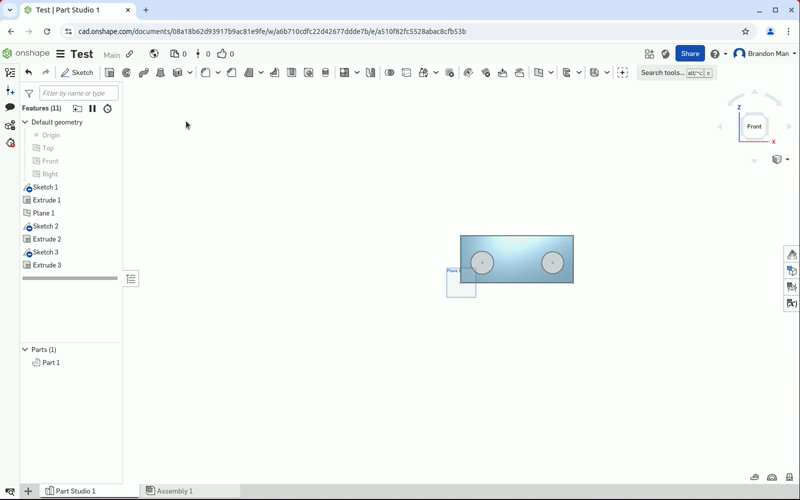
key(shift+h)
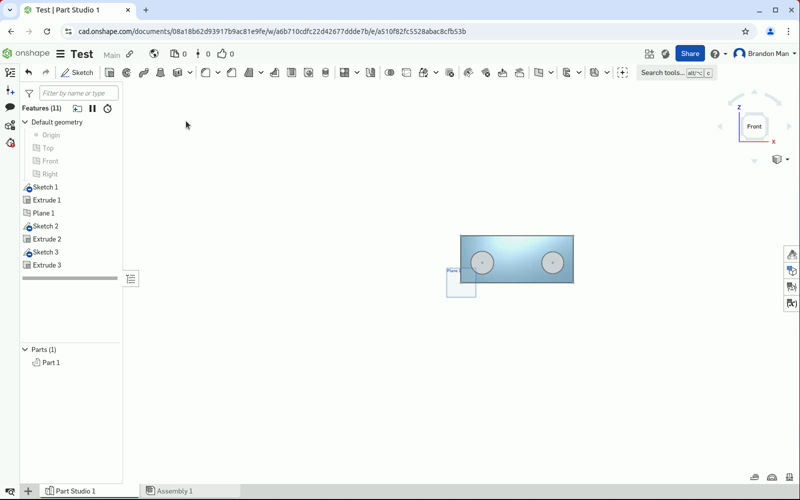
key(shift+7)
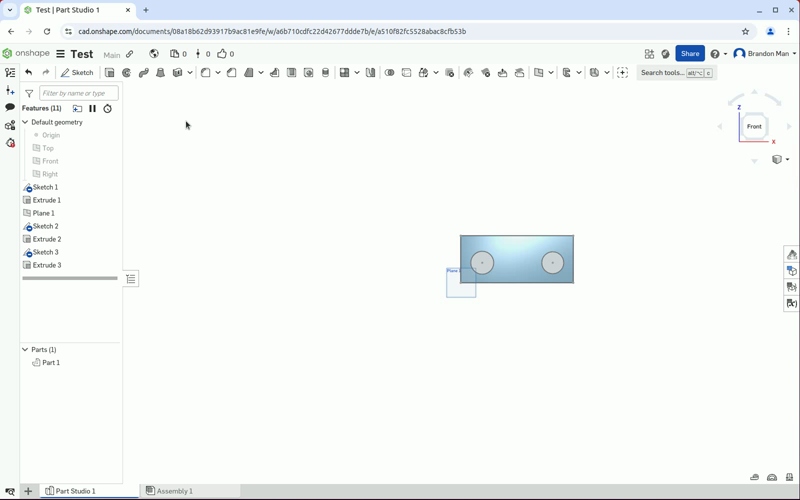
key(left, 2)
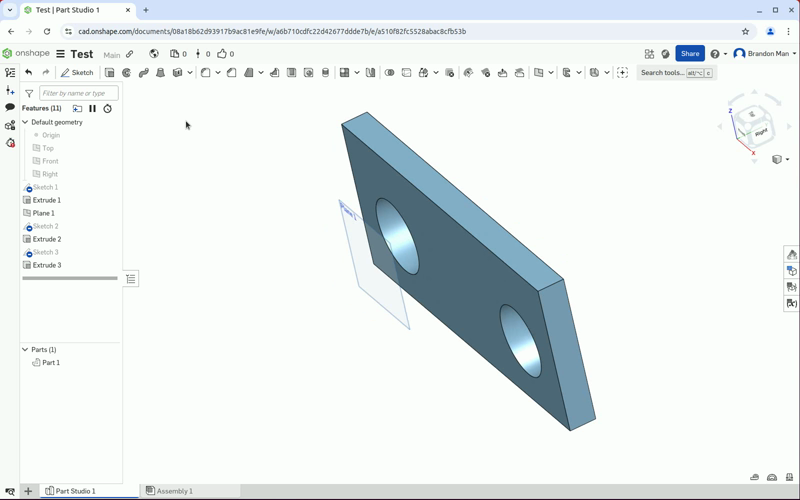
key(down, 2)
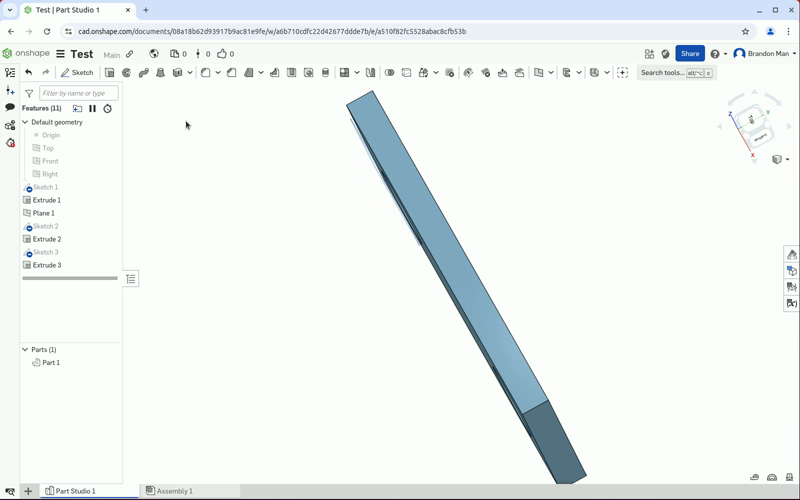
key(up, 2)
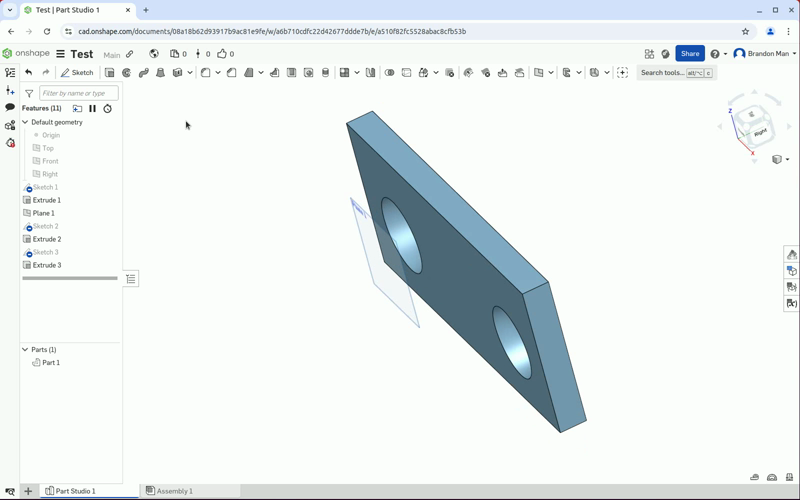
key(right, 2)
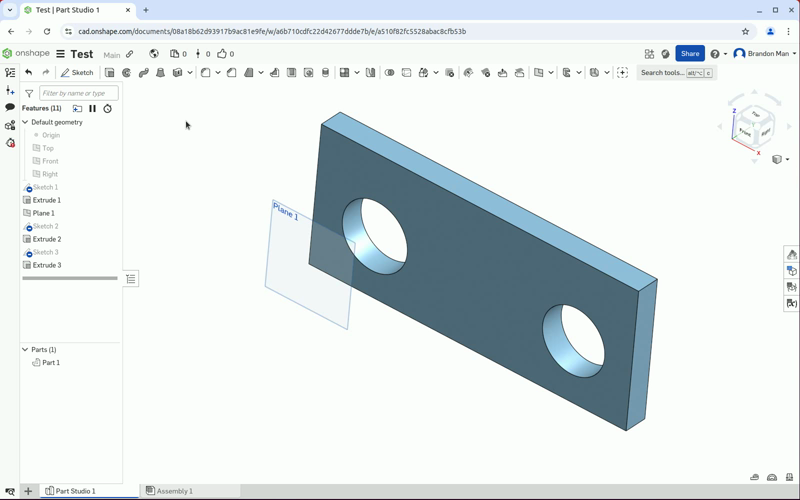
mouse_move(73, 189)
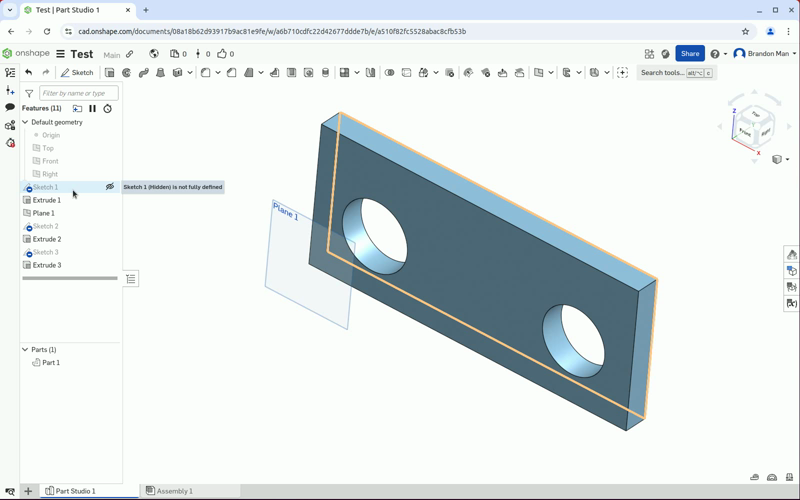
click(73, 189)